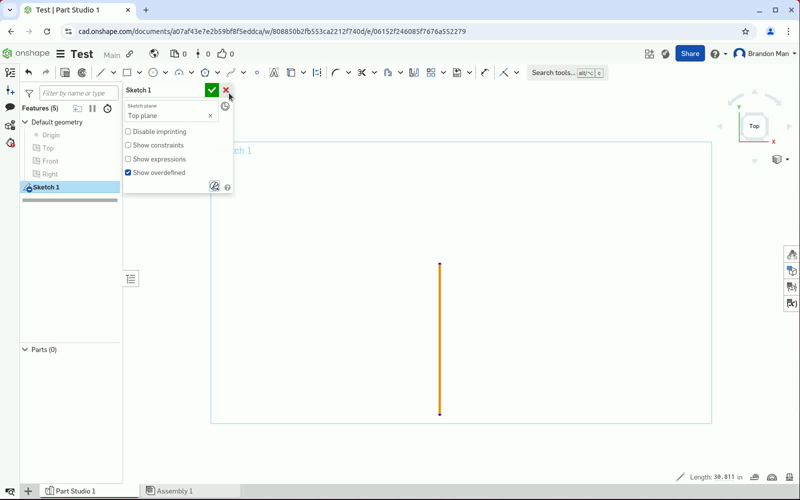
key(shift+h)
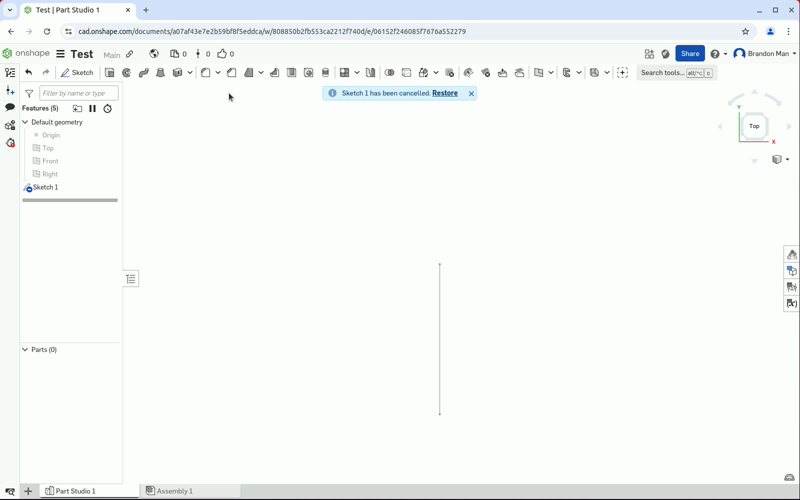
mouse_move(73, 352)
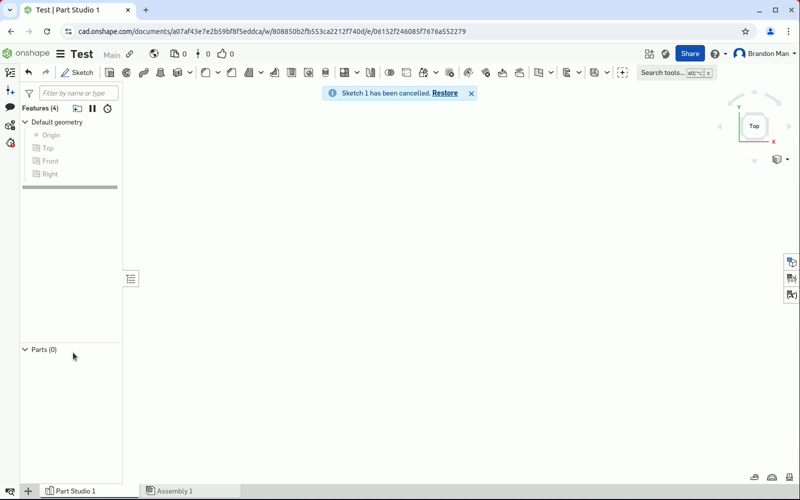
key(y)
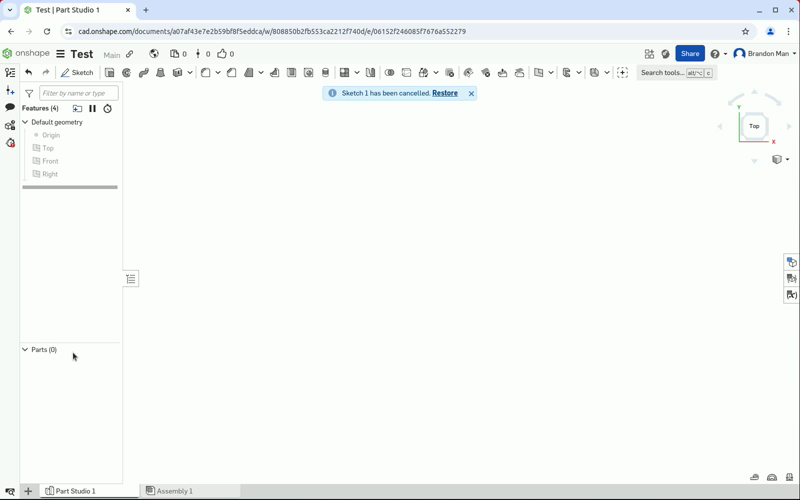
key(shift+p)
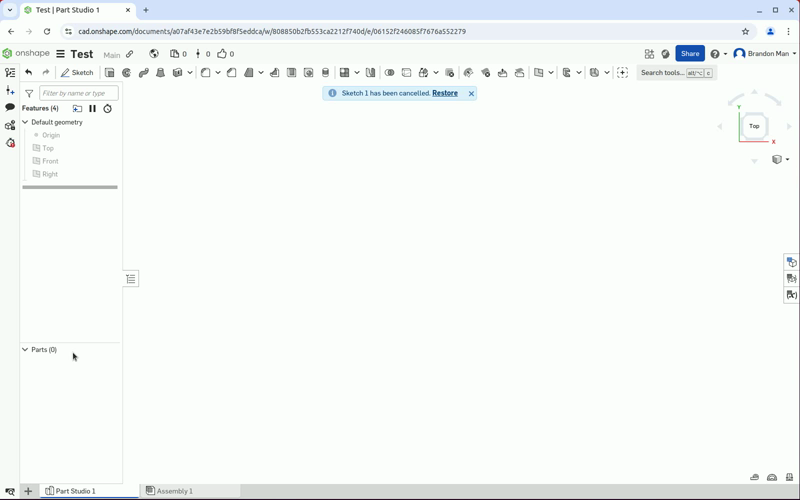
key(space)
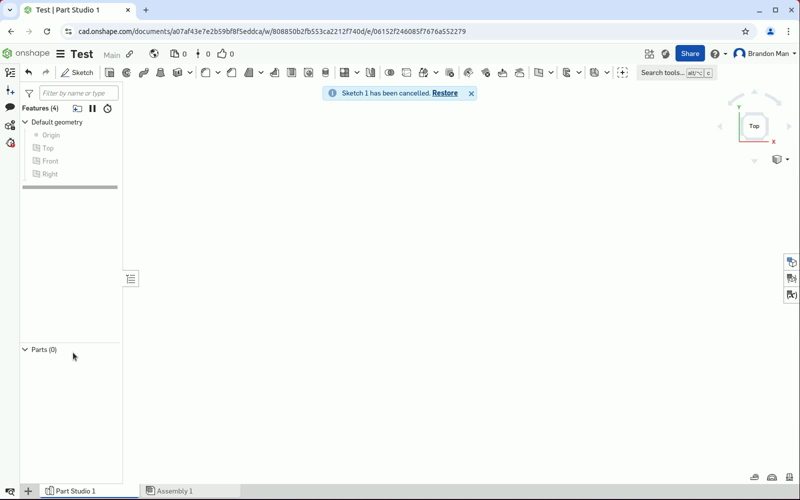
key_down(shift)
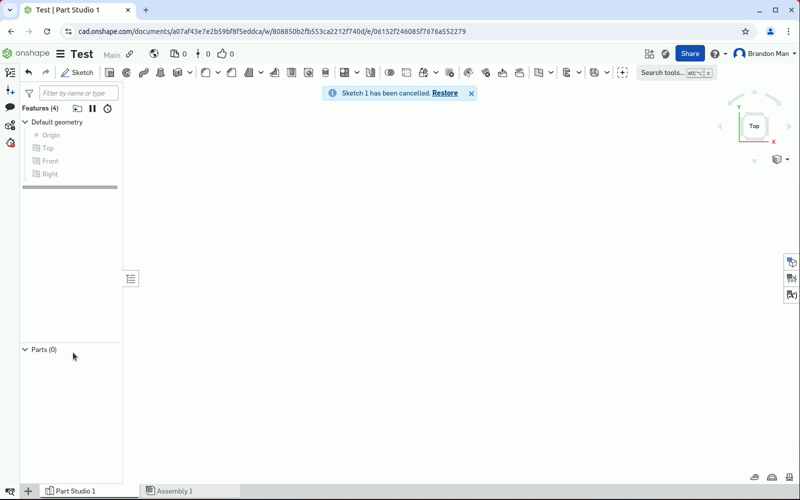
key(up)
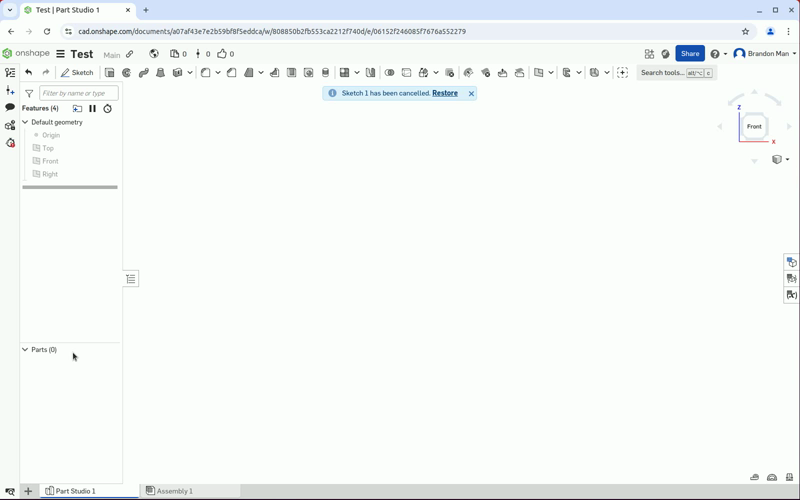
key_up(shift)
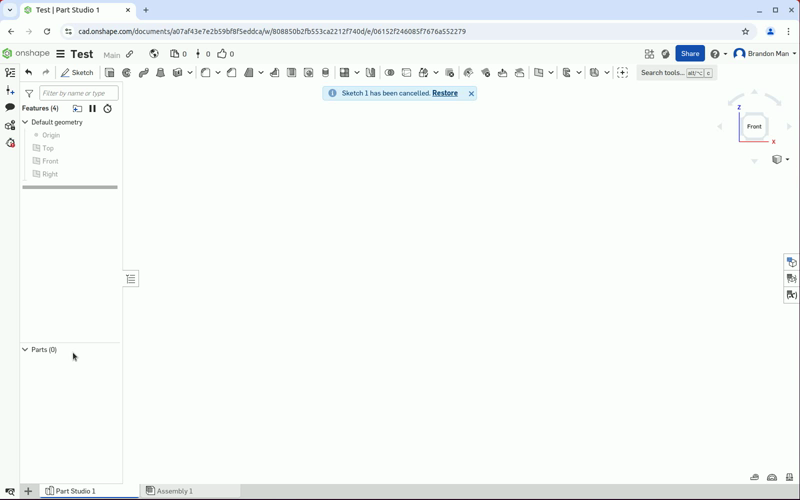
mouse_move(73, 352)
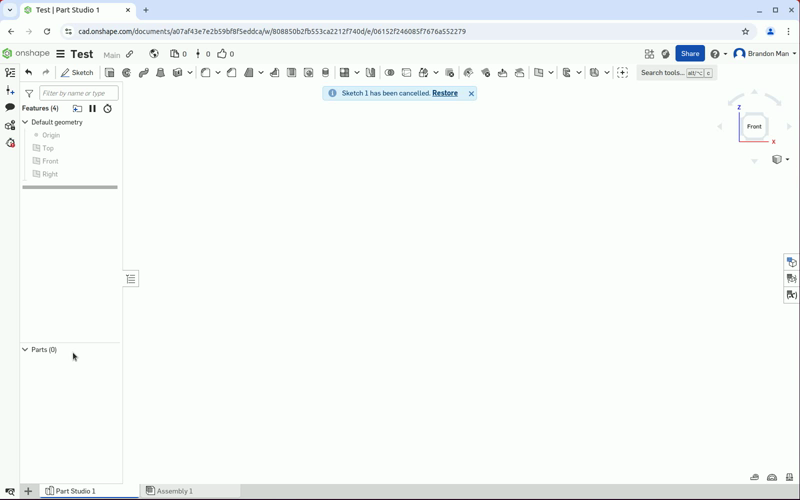
key(shift+y)
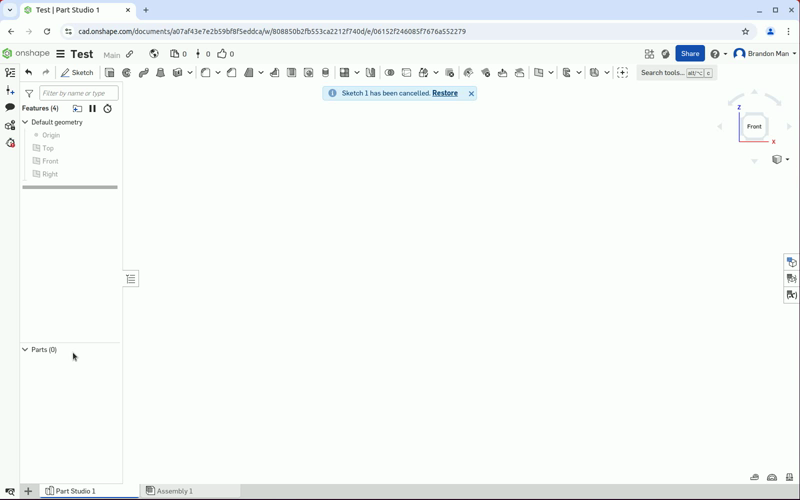
key(shift+s)
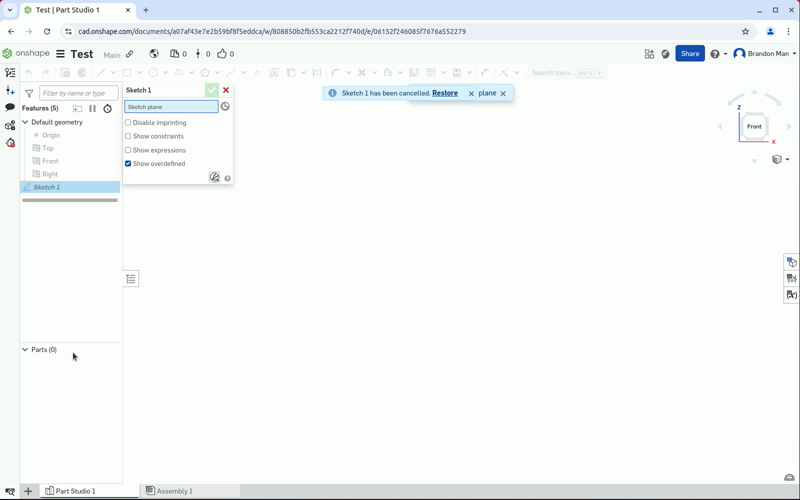
mouse_move(73, 163)
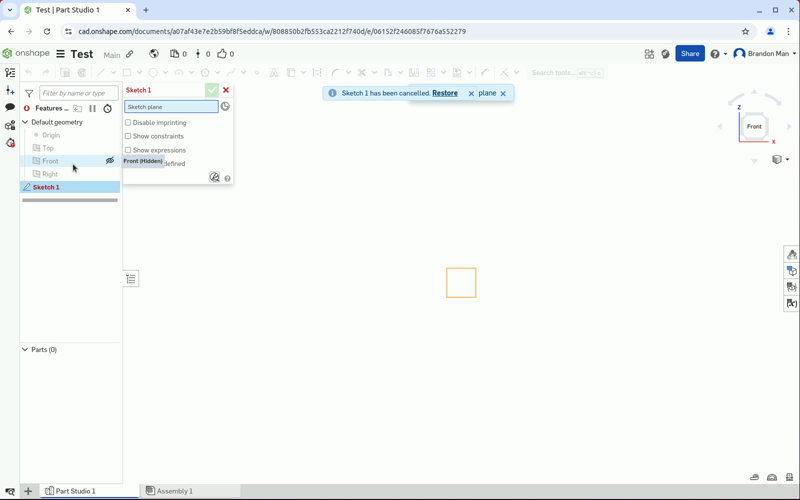
click(73, 163)
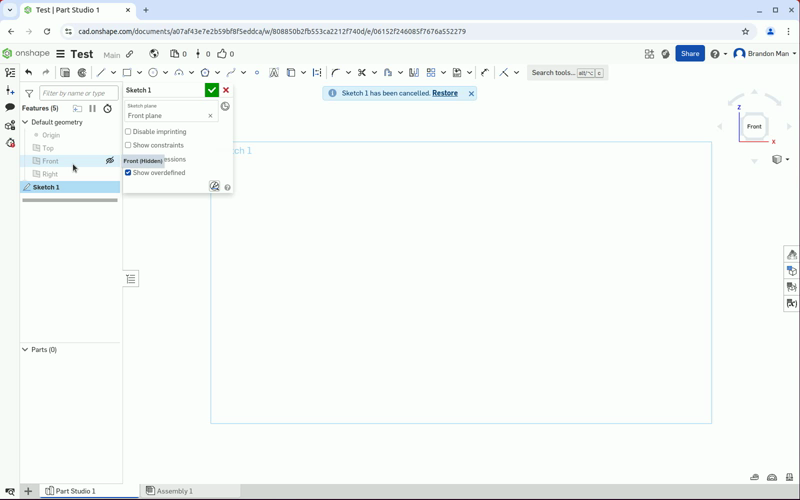
mouse_move(73, 352)
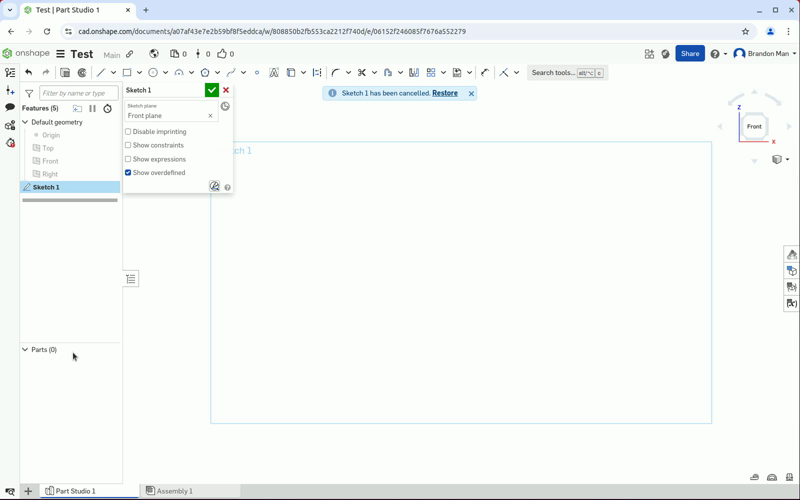
key(y)
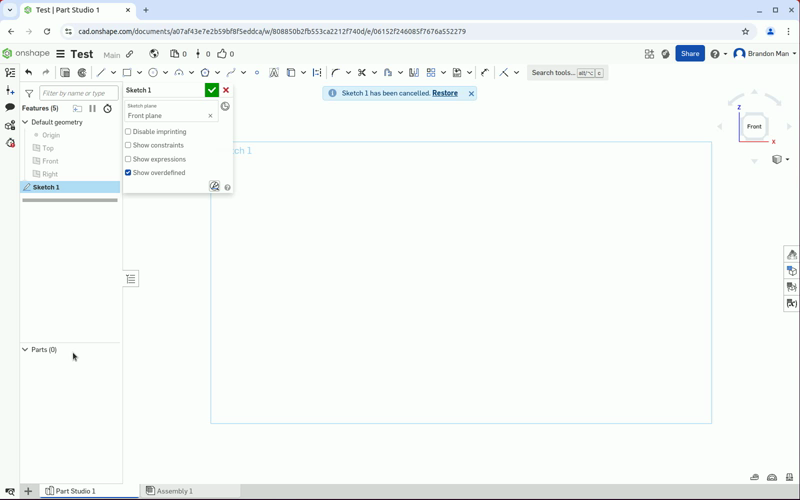
key(l)
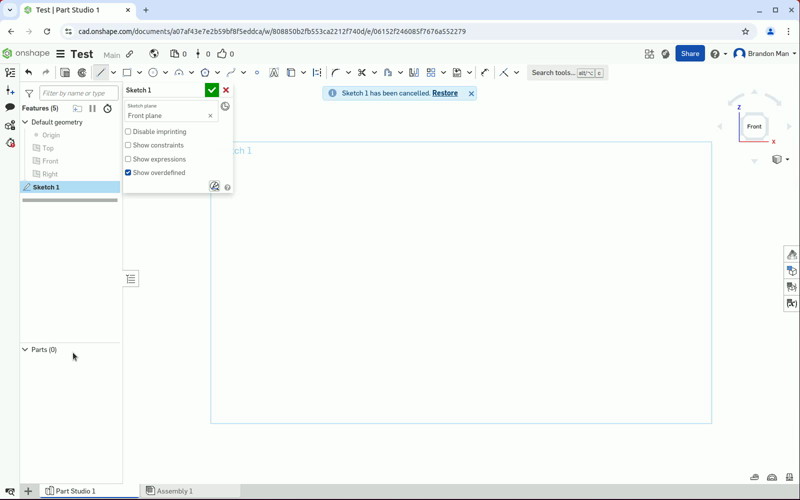
key_down(shift)
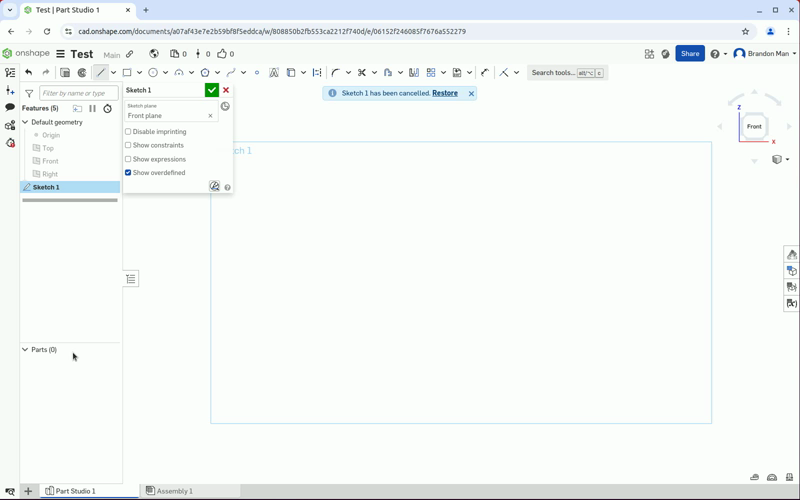
mouse_move(348, 282)
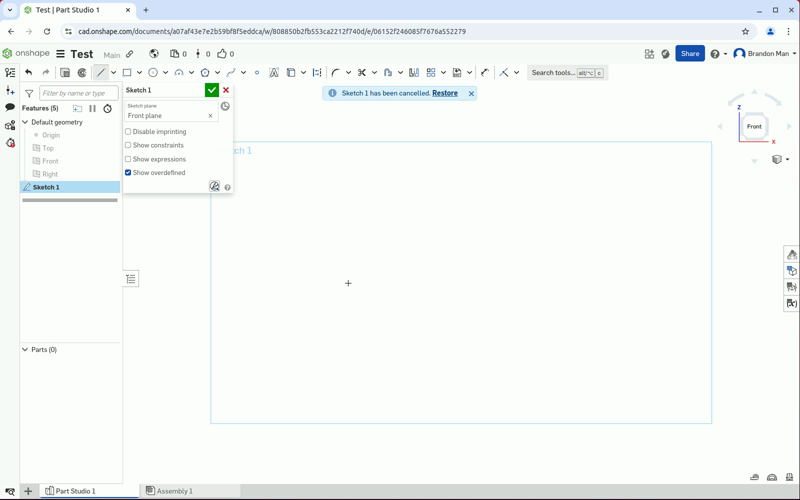
click(348, 282)
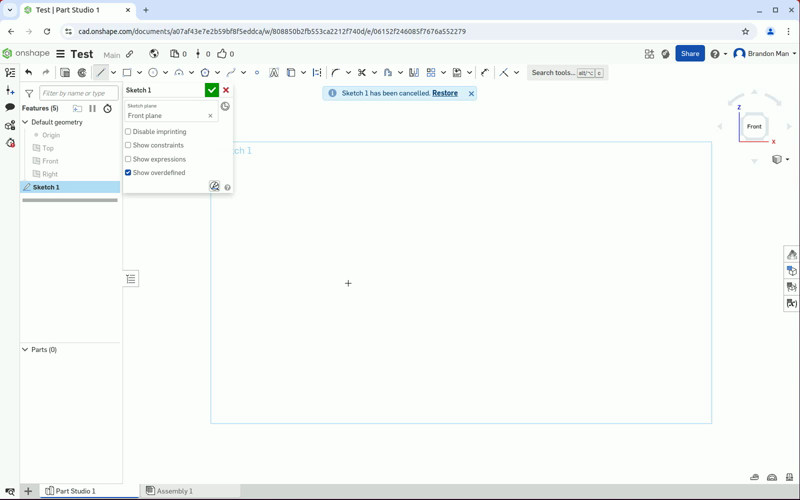
key_up(shift)
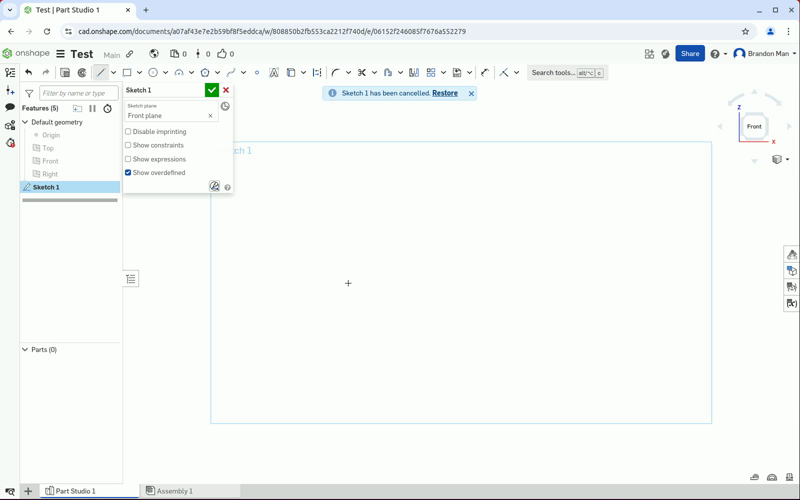
key_down(shift)
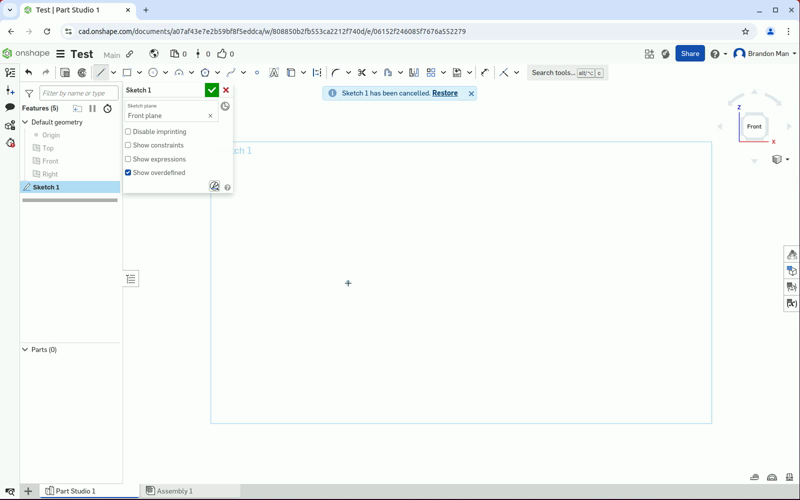
mouse_move(460, 282)
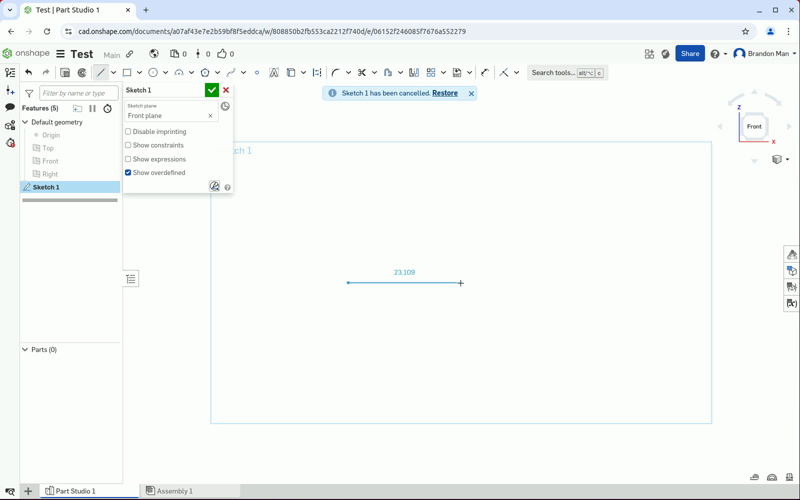
click(460, 282)
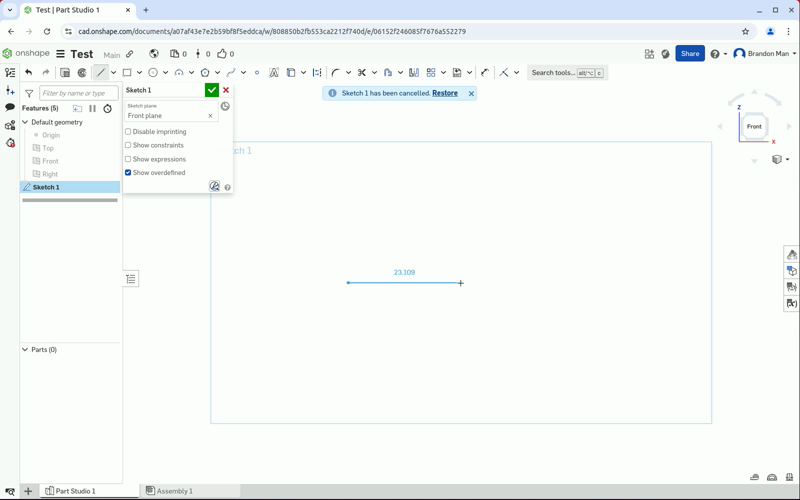
key_up(shift)
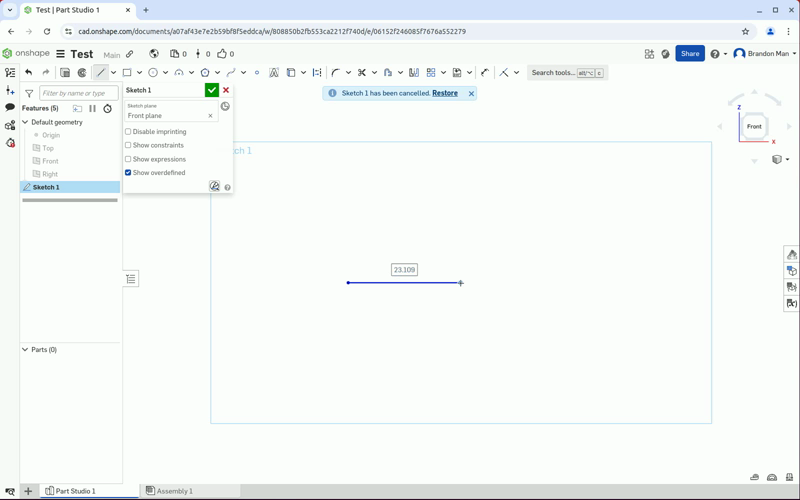
key_down(shift)
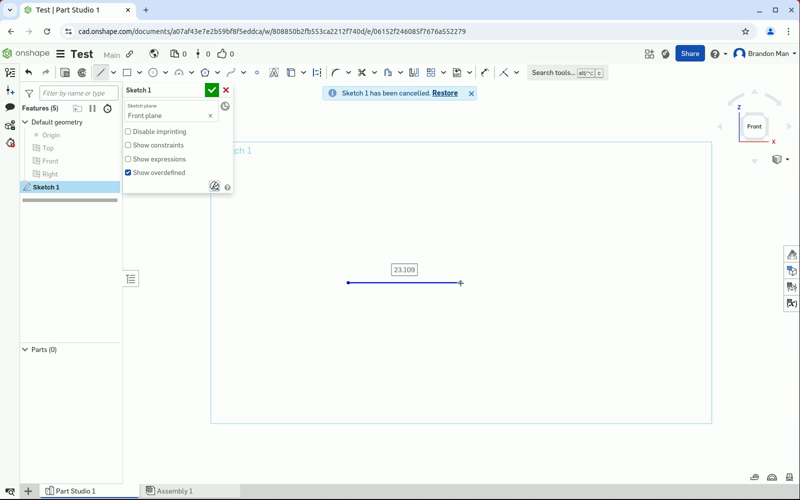
mouse_move(460, 174)
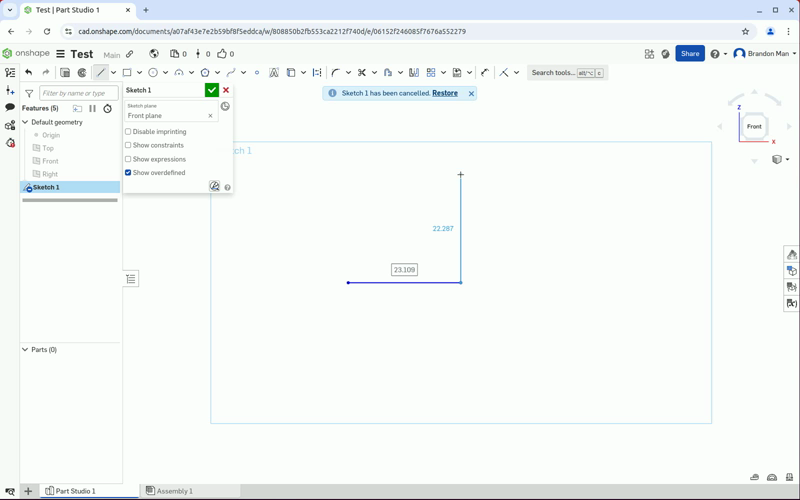
click(460, 174)
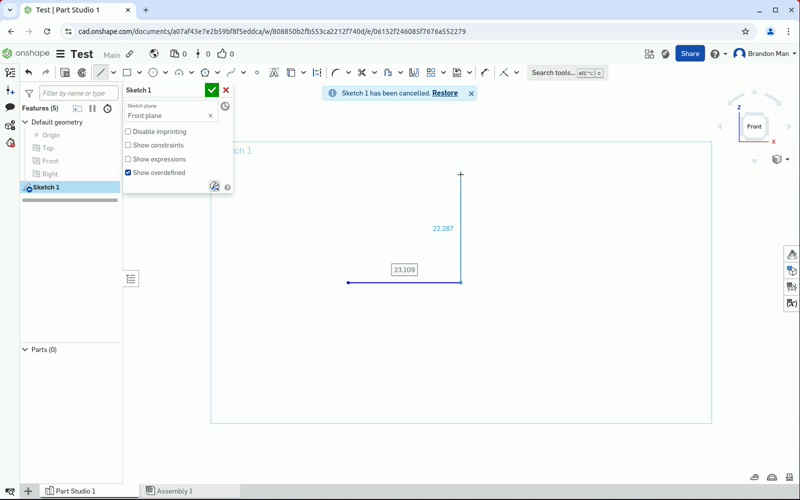
key_up(shift)
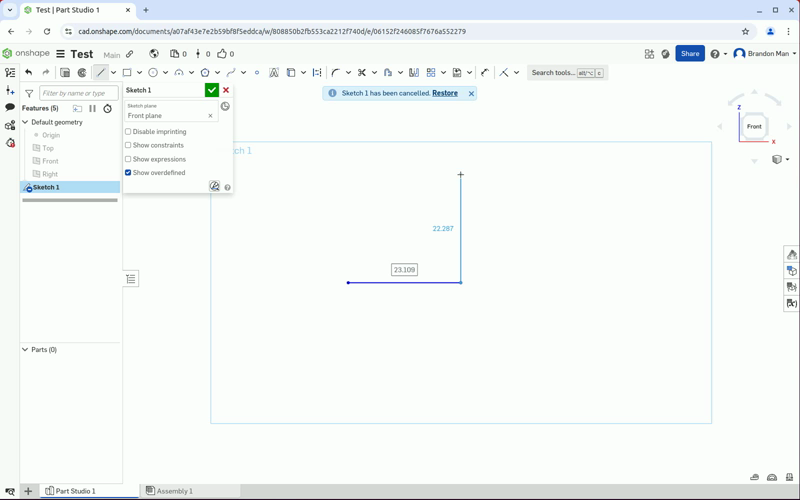
key_down(shift)
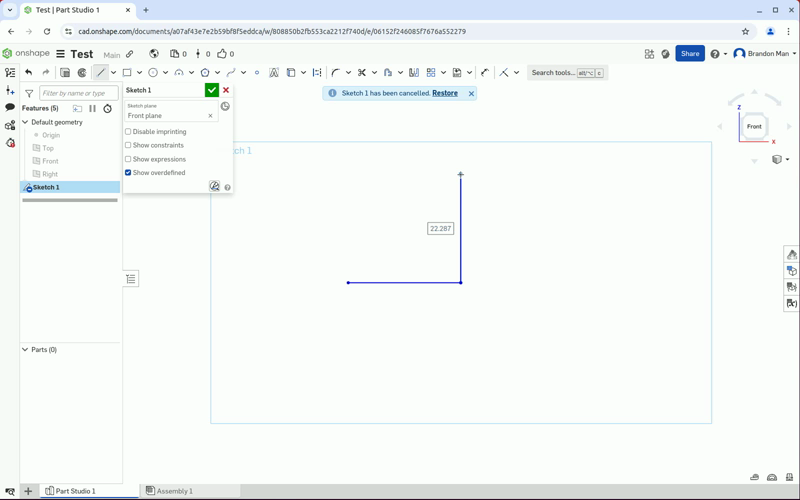
mouse_move(348, 174)
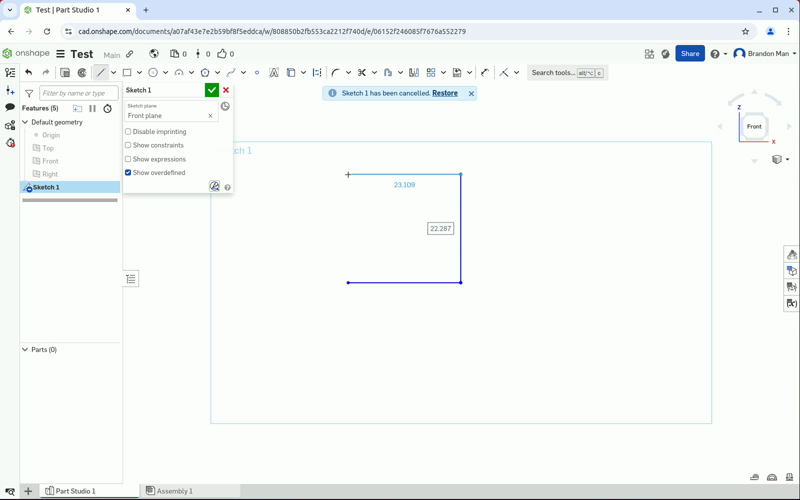
click(348, 174)
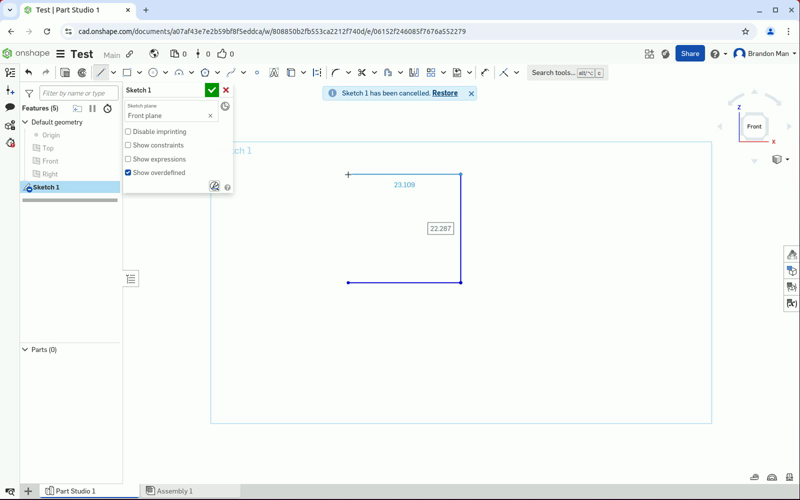
key_up(shift)
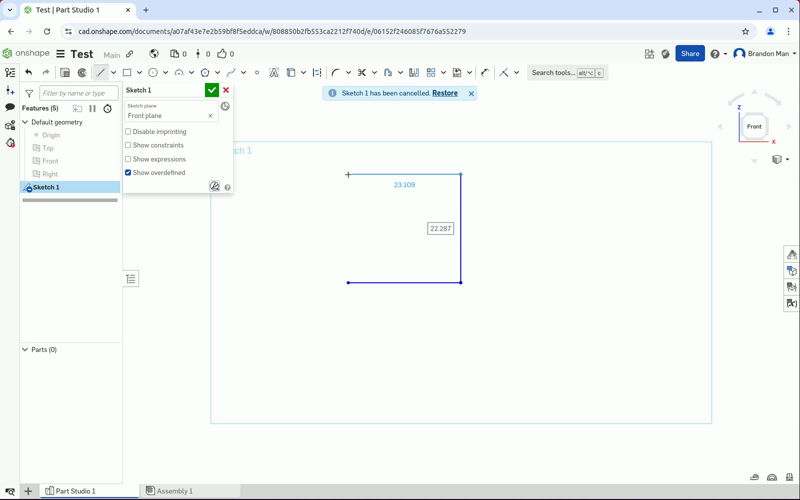
key_down(shift)
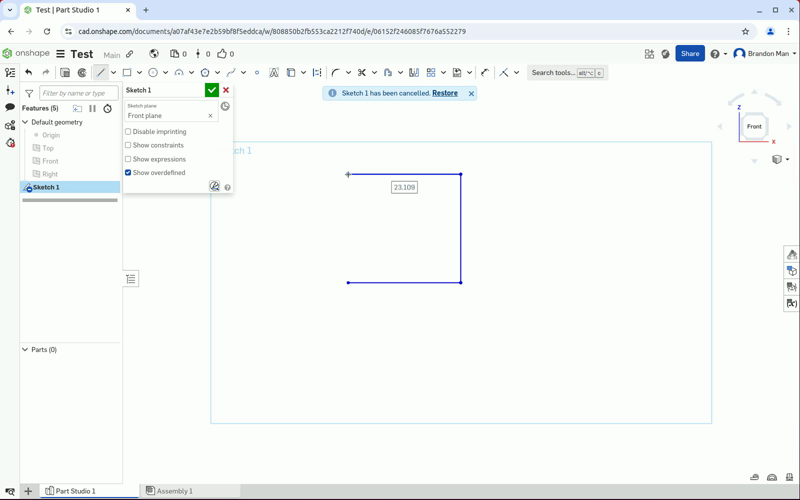
mouse_move(348, 282)
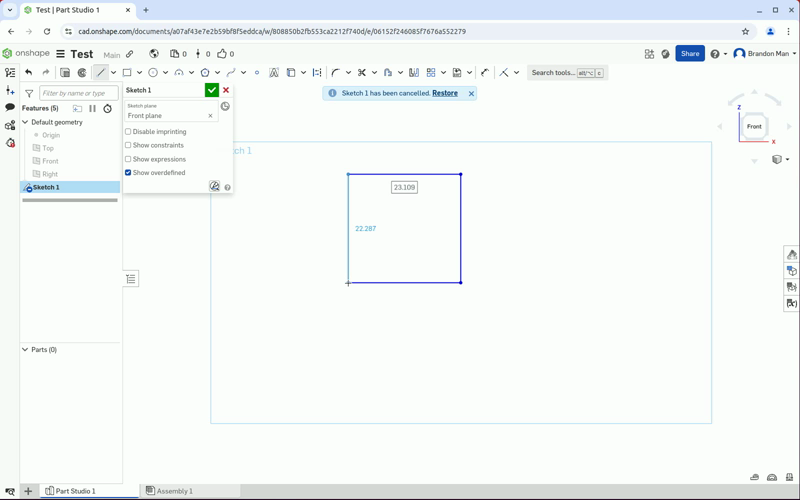
key_up(shift)
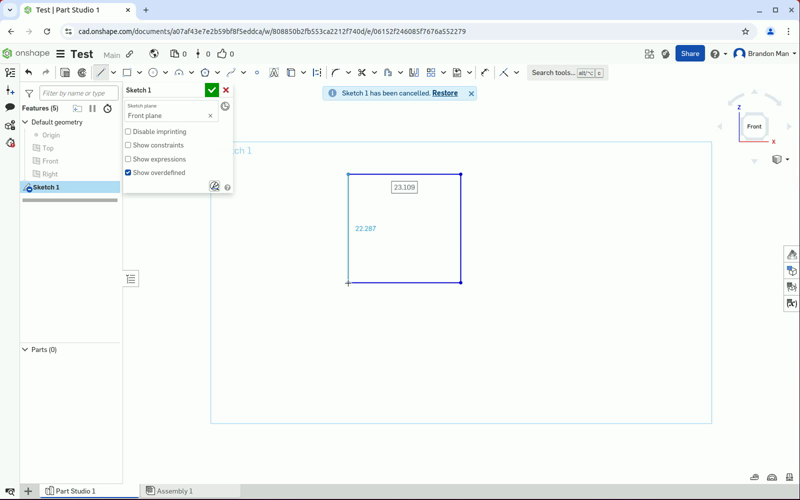
click(348, 282)
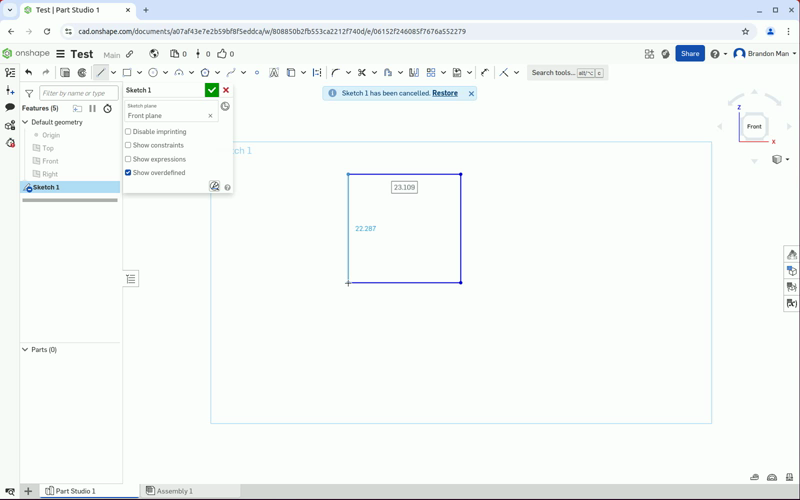
key(esc)
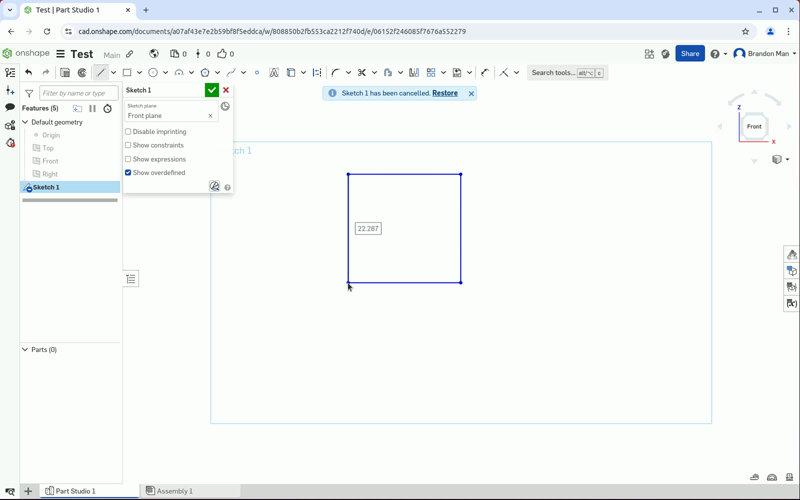
mouse_move(420, 201)
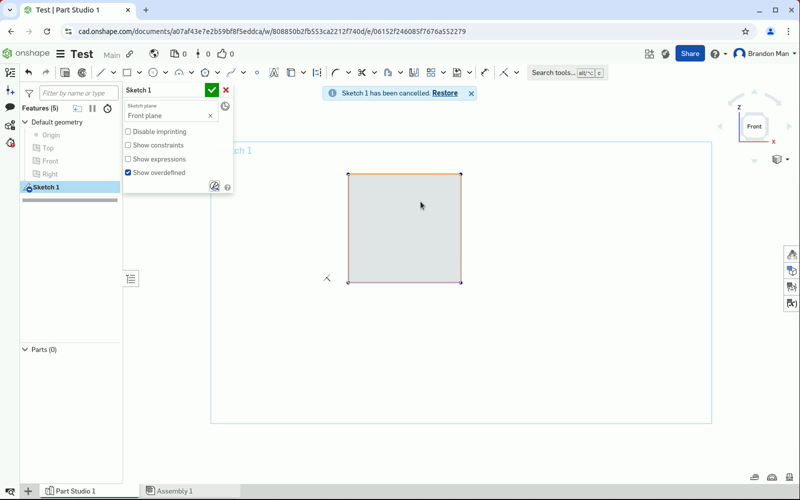
click(420, 201)
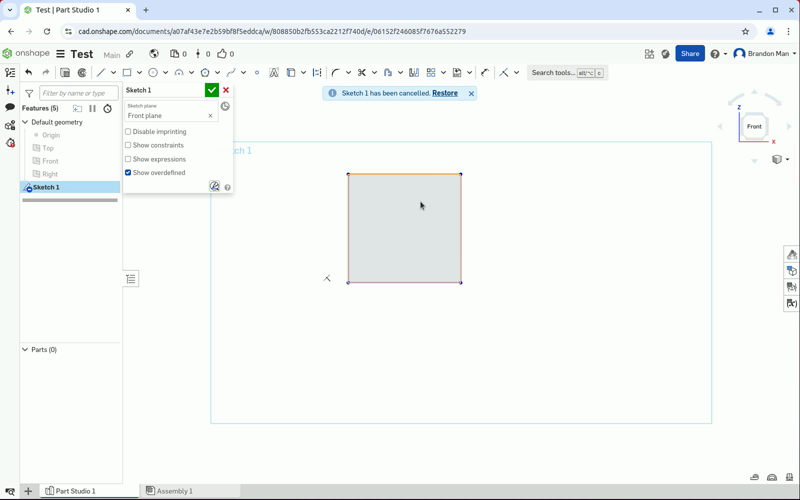
mouse_move(73, 352)
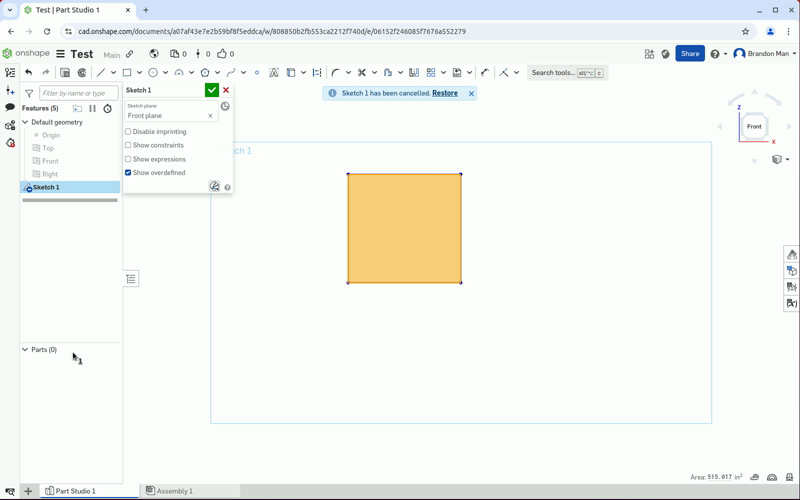
key(shift+y)
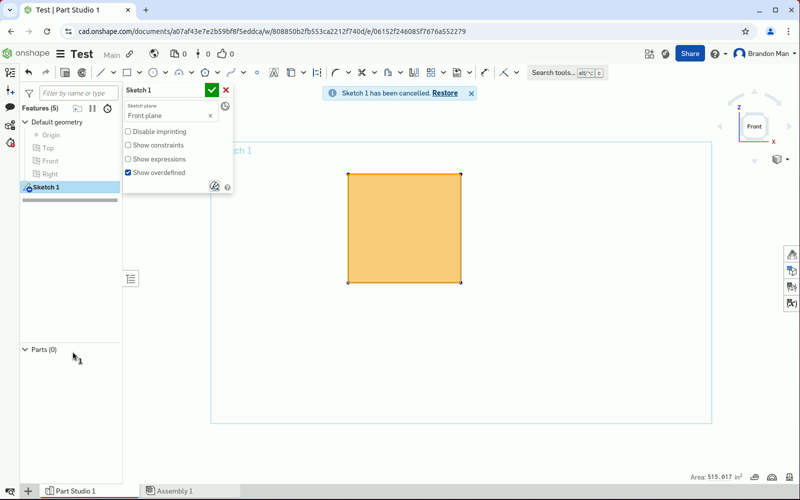
key(shift+e)
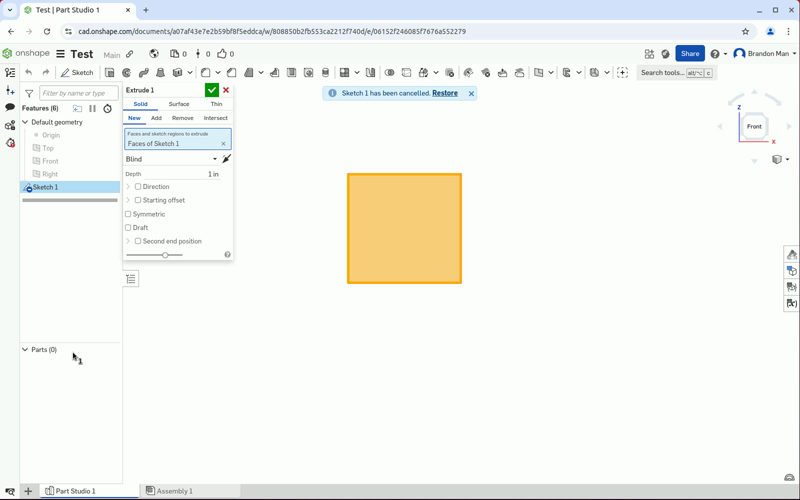
mouse_move(143, 106)
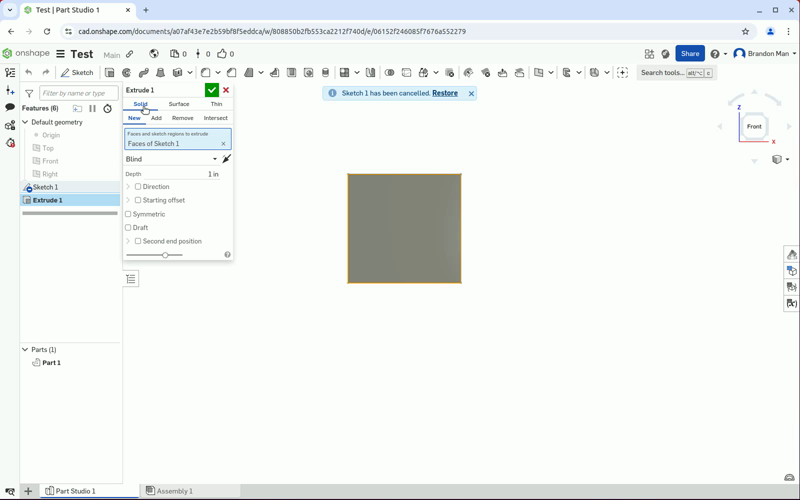
click(143, 106)
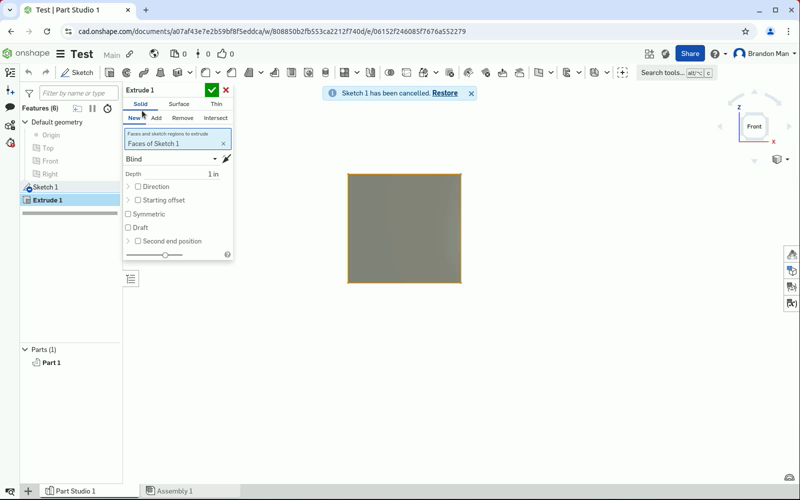
mouse_move(137, 120)
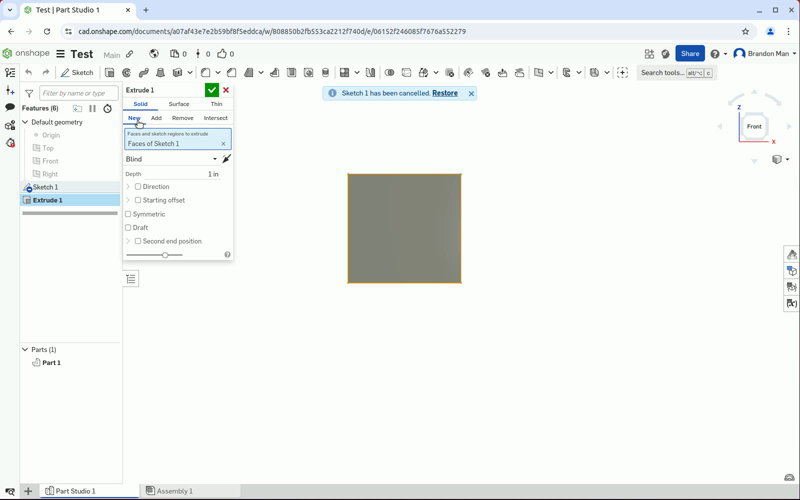
click(137, 120)
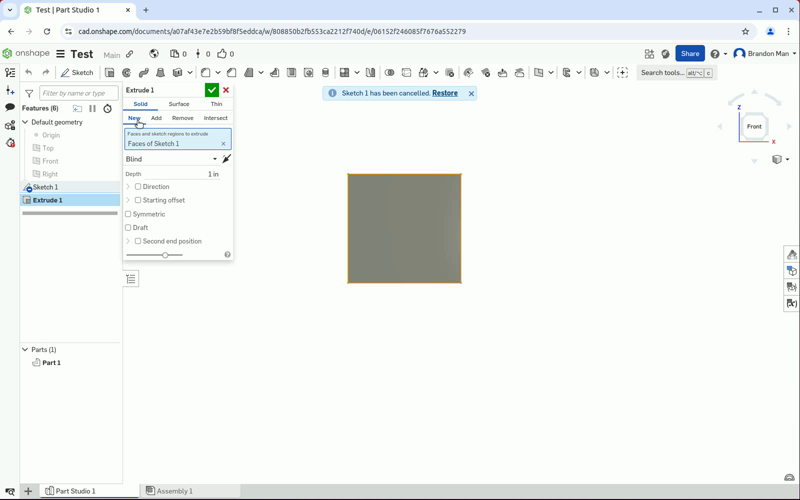
key(tab, 4)
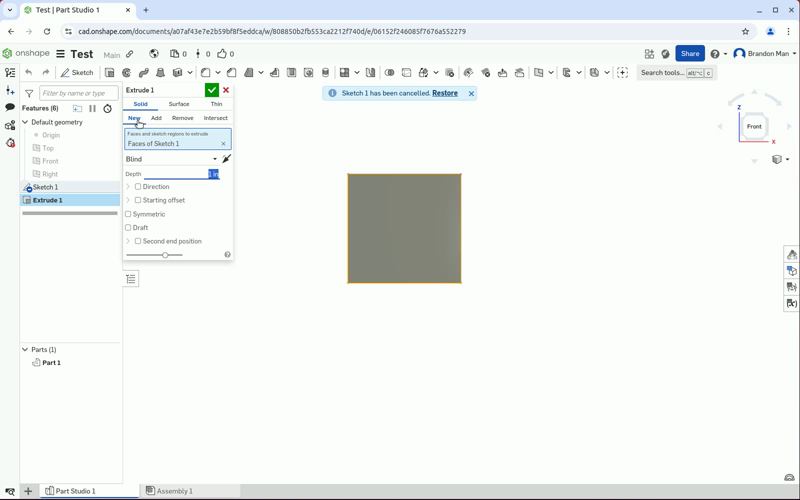
text(22.386)
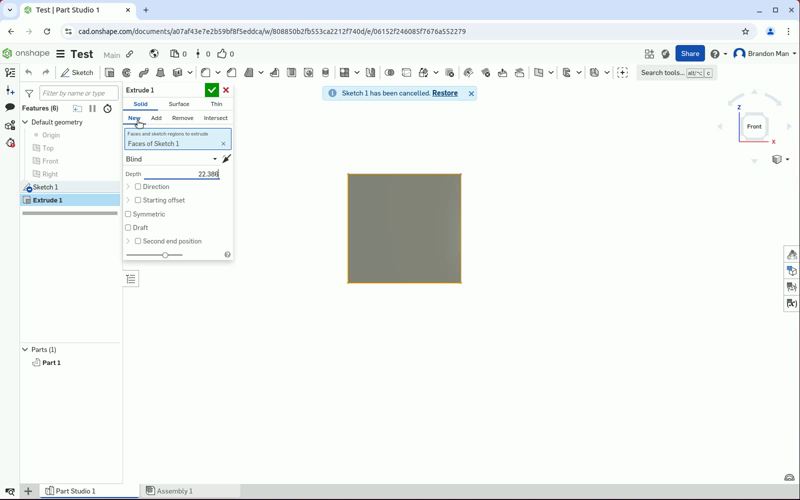
key(enter)
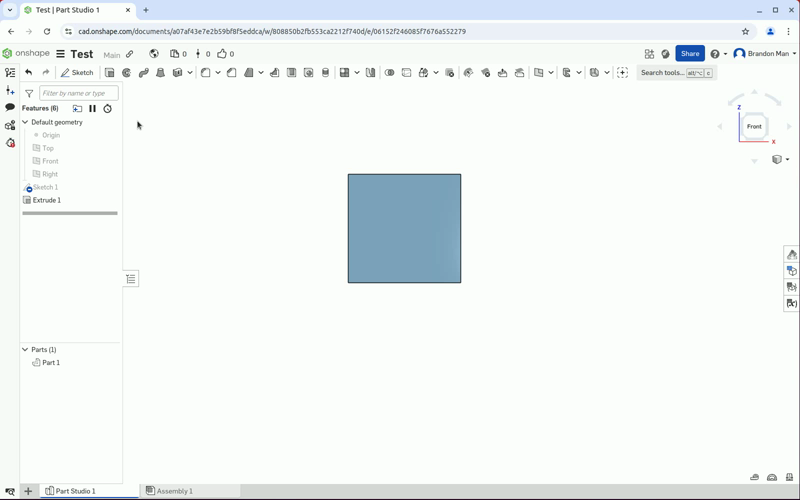
key(shift+h)
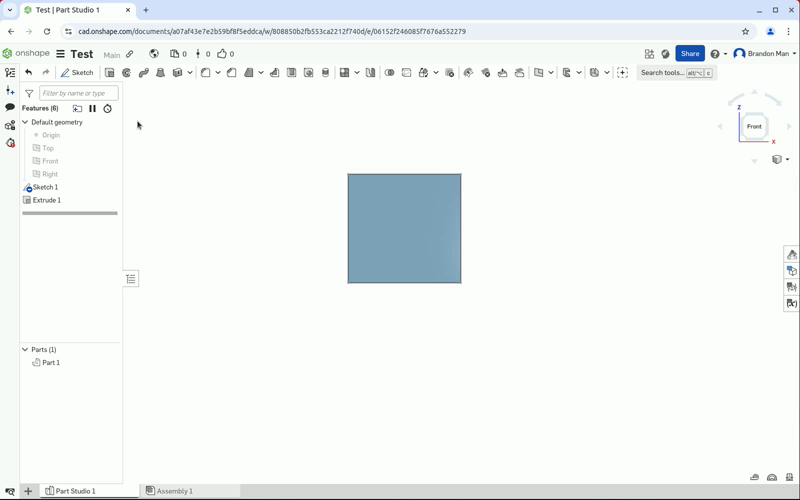
key(shift+h)
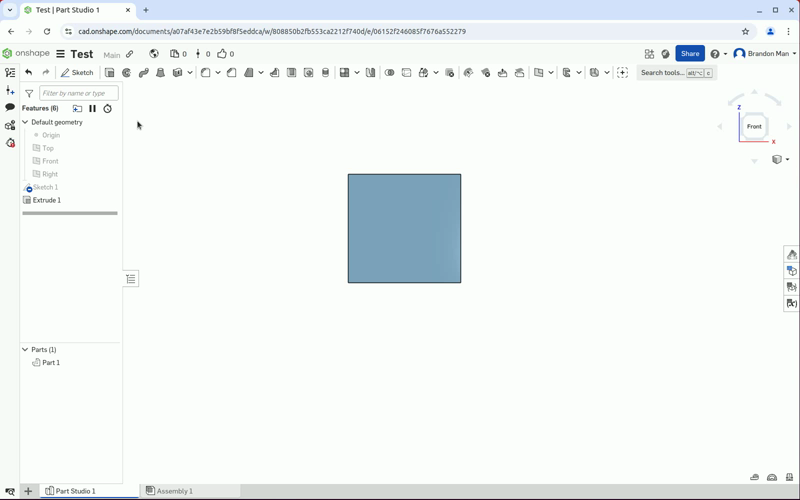
mouse_move(73, 189)
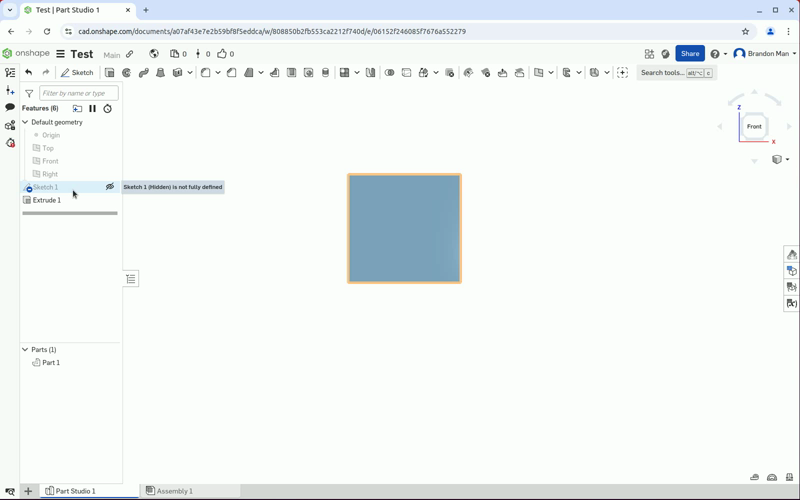
click(73, 189)
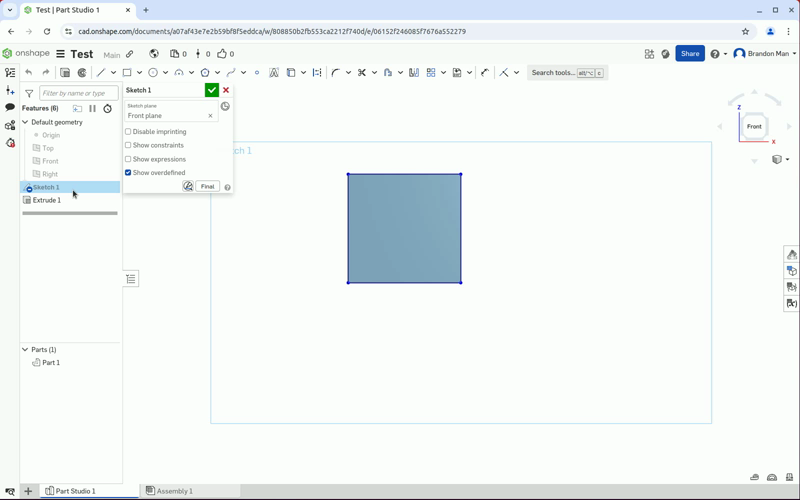
mouse_move(229, 92)
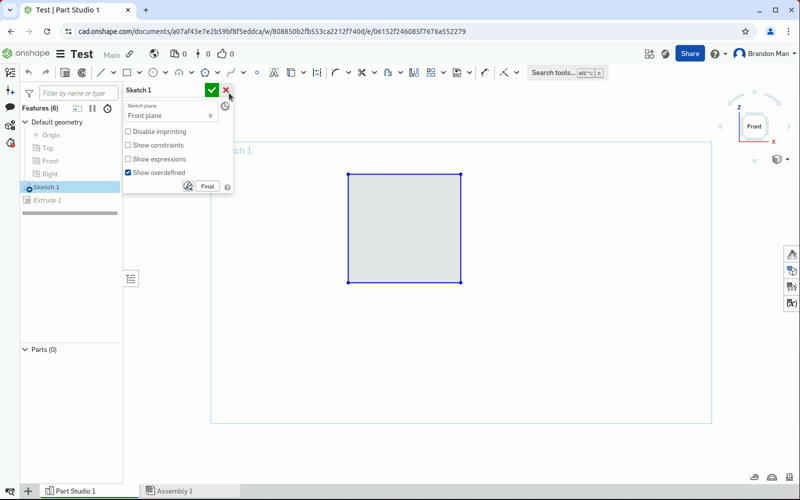
click(229, 92)
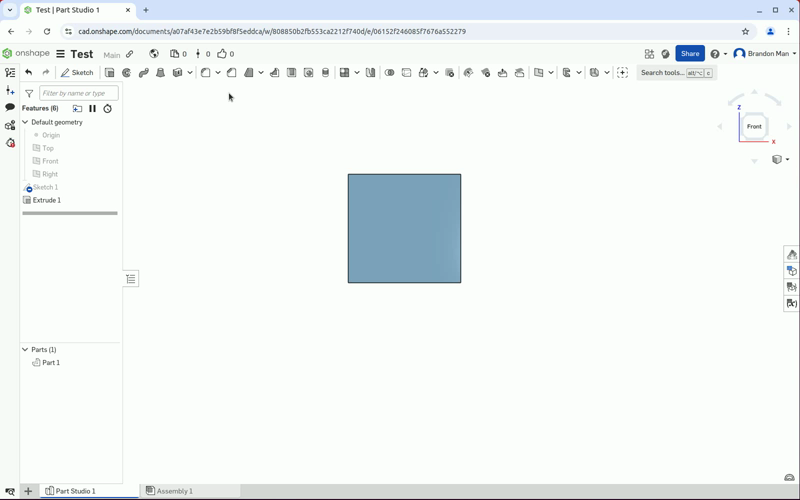
mouse_move(541, 75)
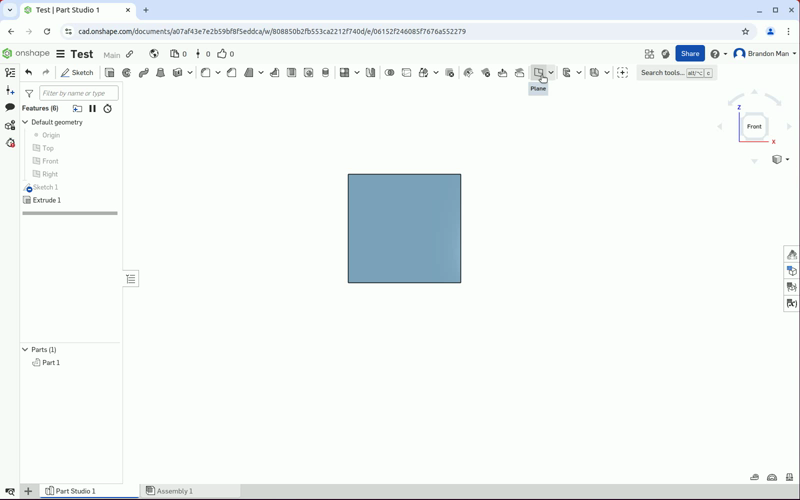
click(541, 75)
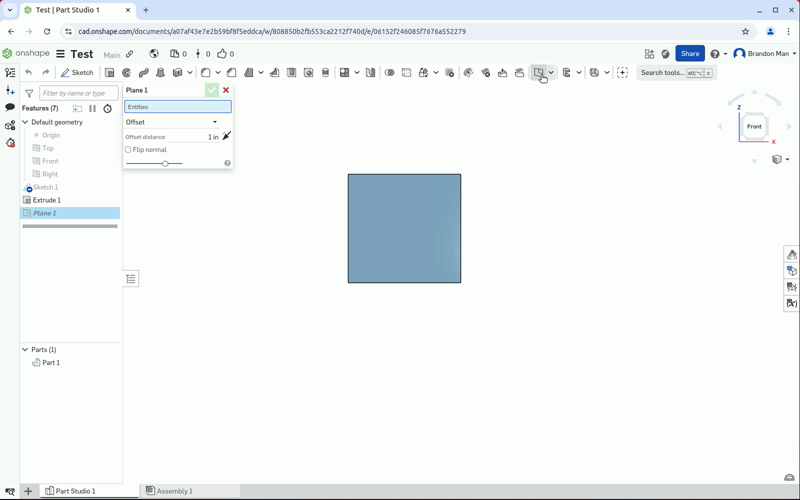
mouse_move(73, 163)
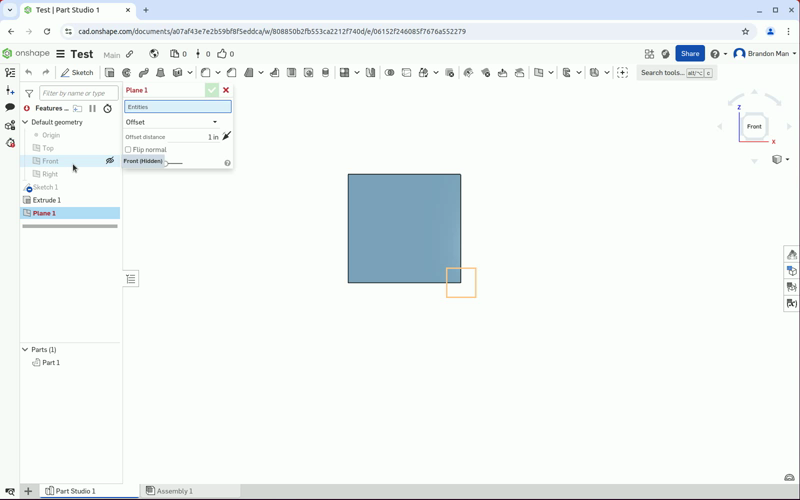
click(73, 163)
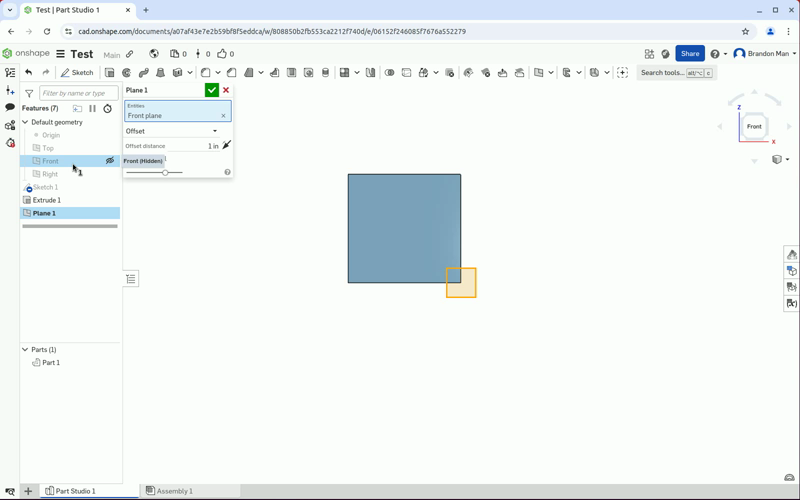
key(tab, 2)
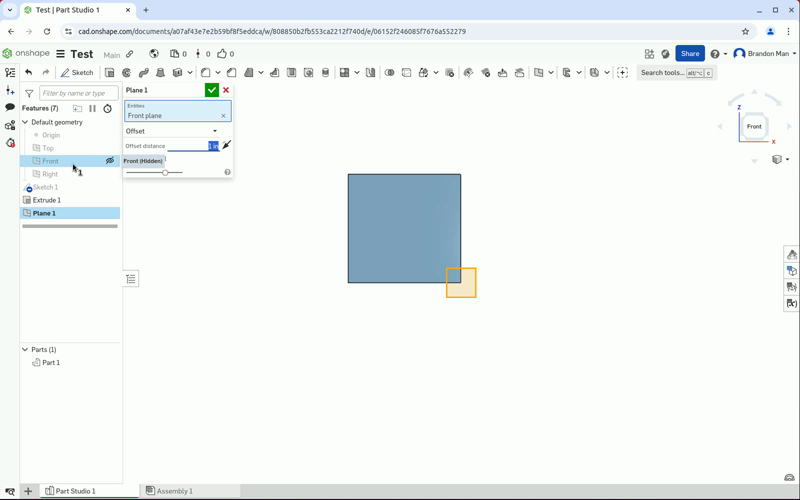
text(22.4)
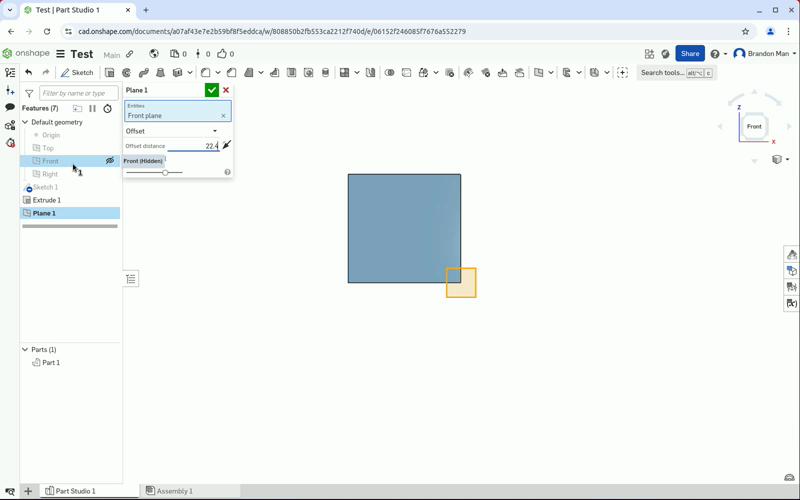
key(enter, 2)
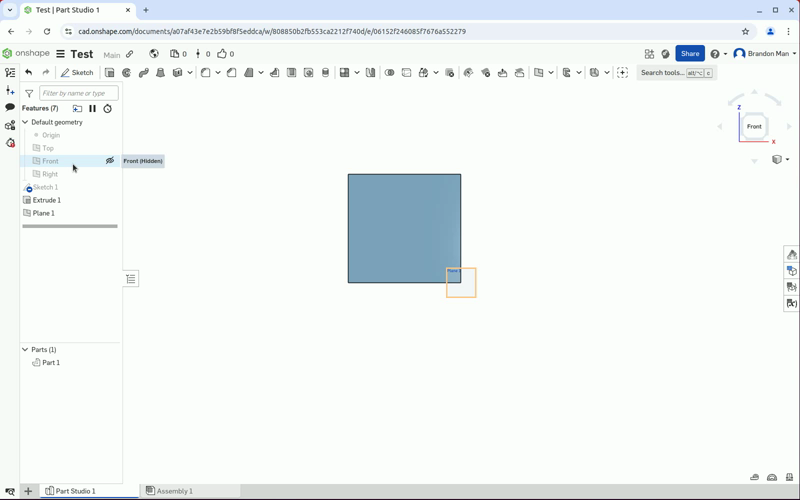
key(shift+s)
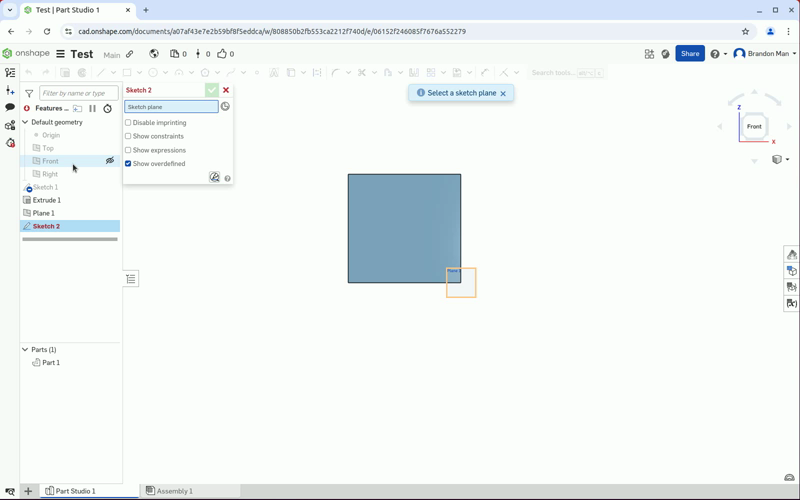
mouse_move(73, 215)
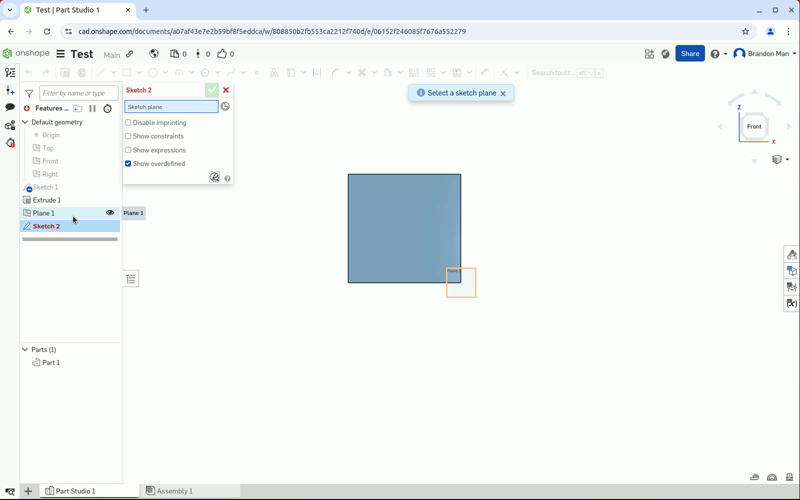
click(73, 215)
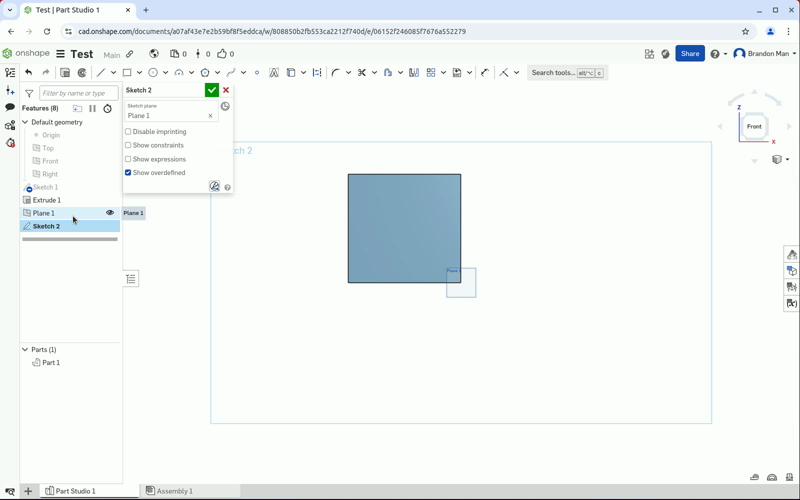
mouse_move(73, 352)
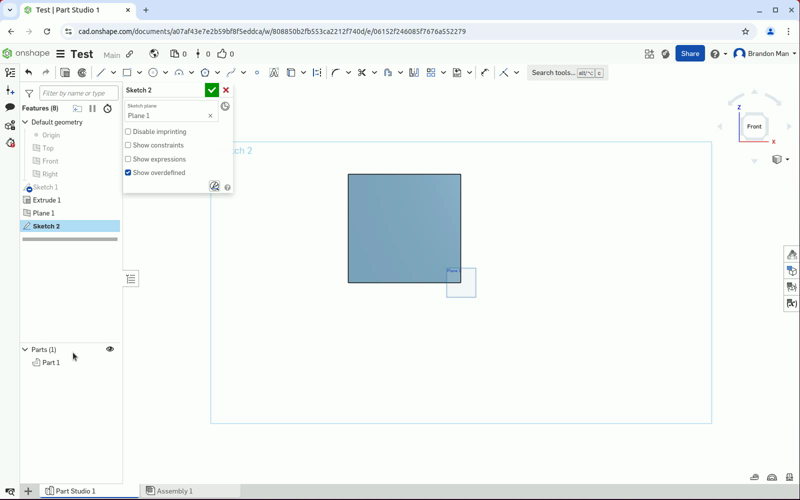
key(y)
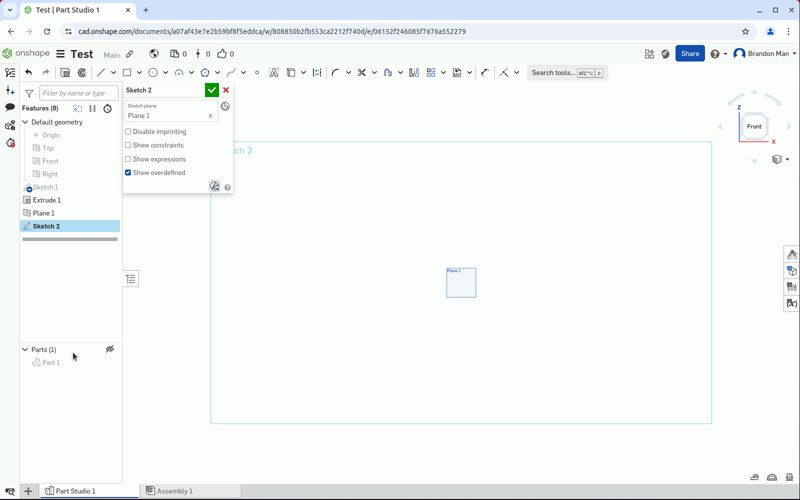
key(l)
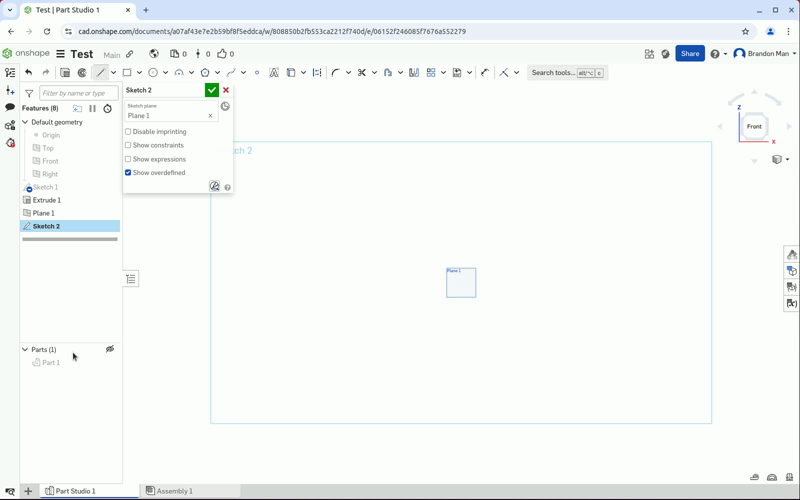
key_down(shift)
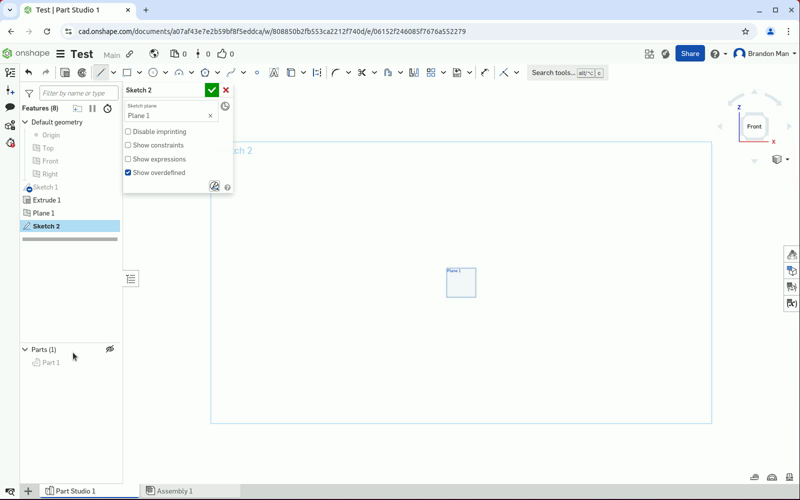
mouse_move(379, 237)
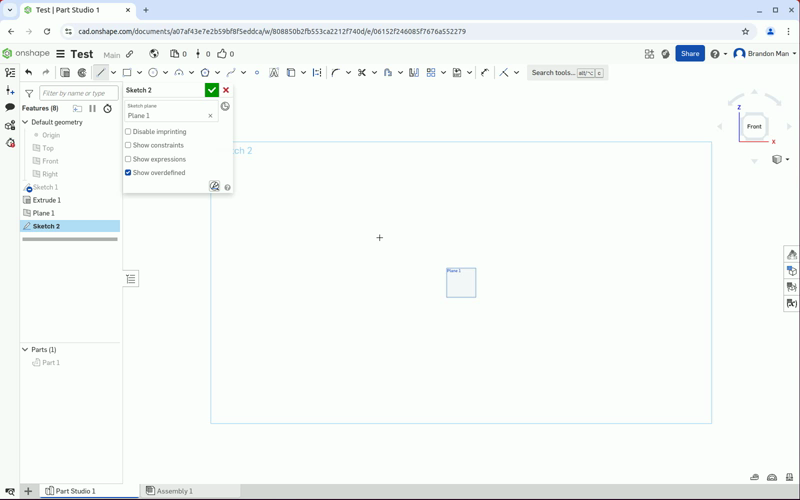
click(379, 237)
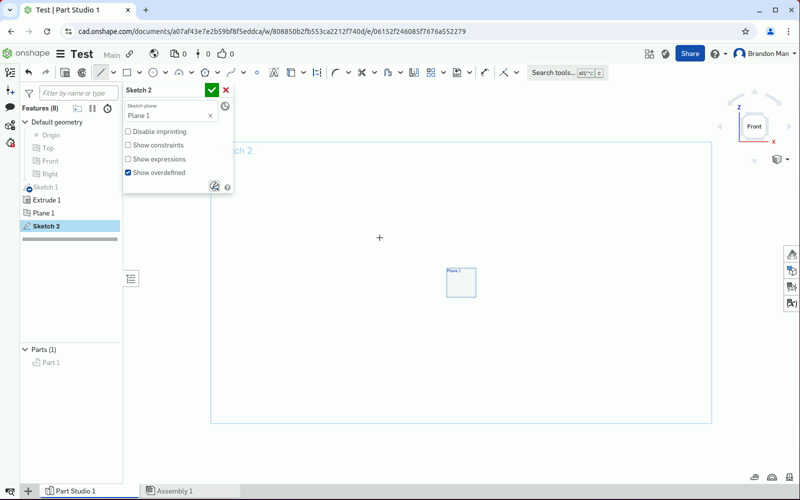
key_up(shift)
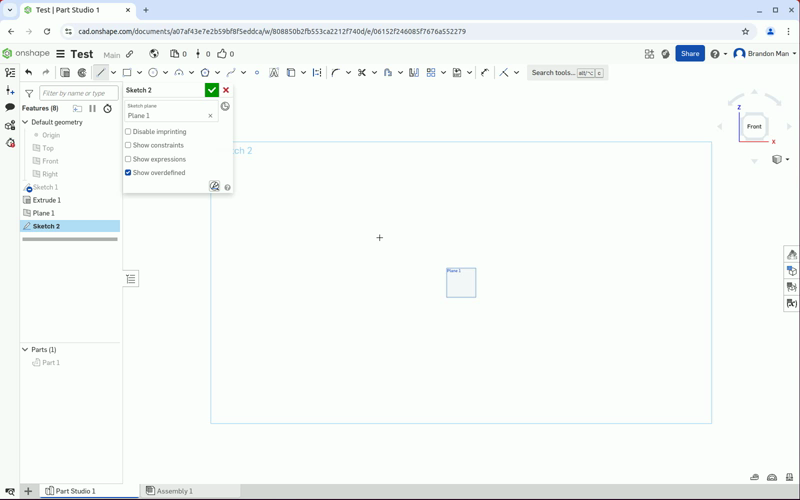
key_down(shift)
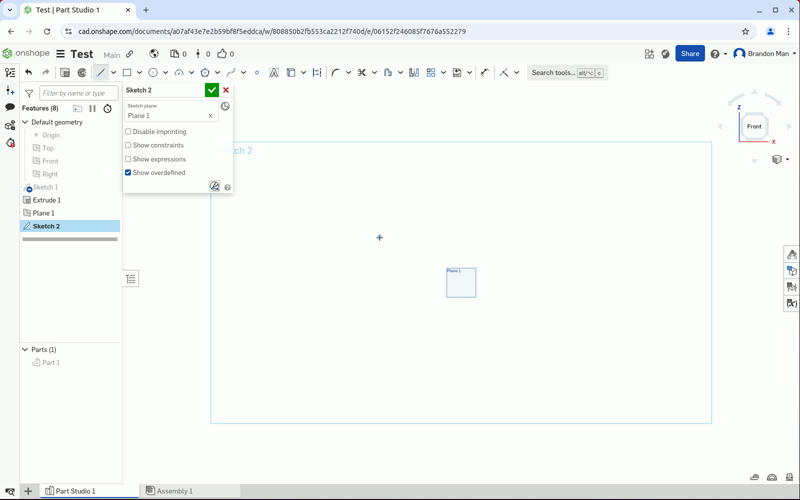
mouse_move(409, 237)
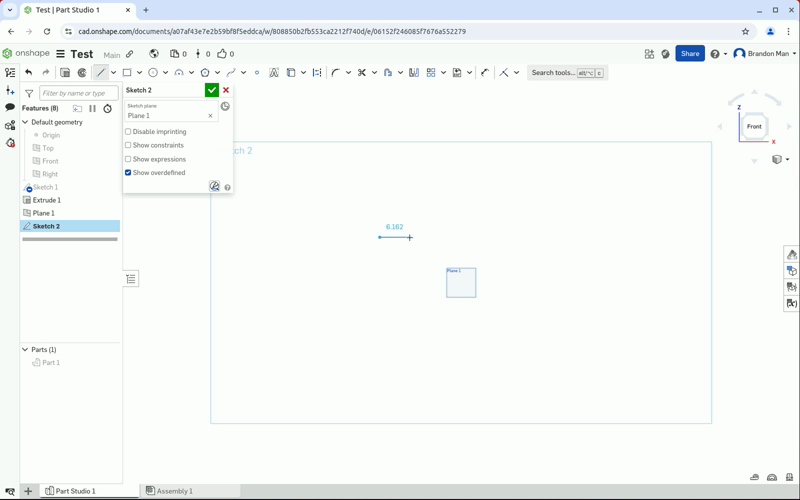
mouse_move(421, 237)
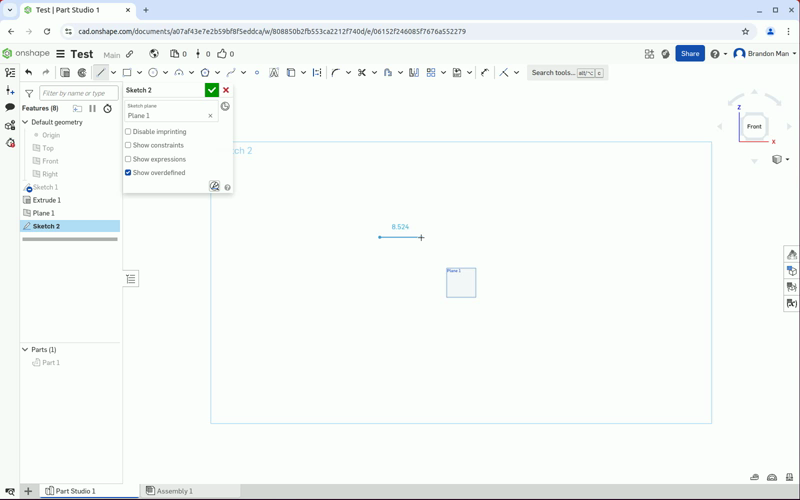
click(421, 237)
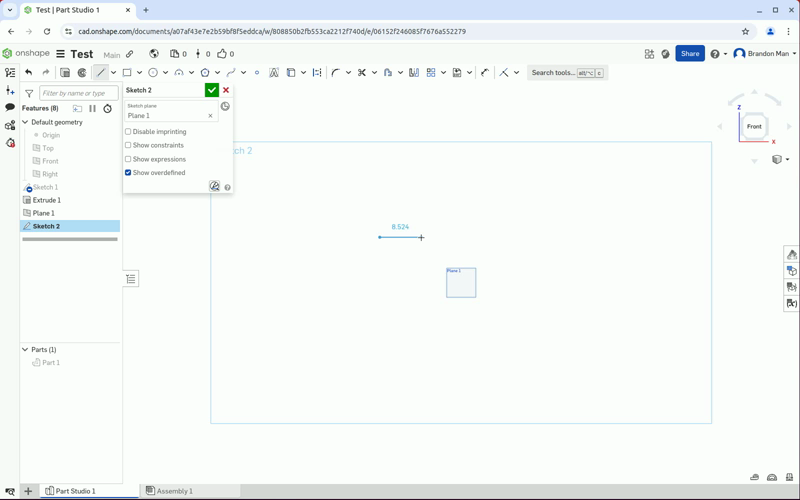
key_up(shift)
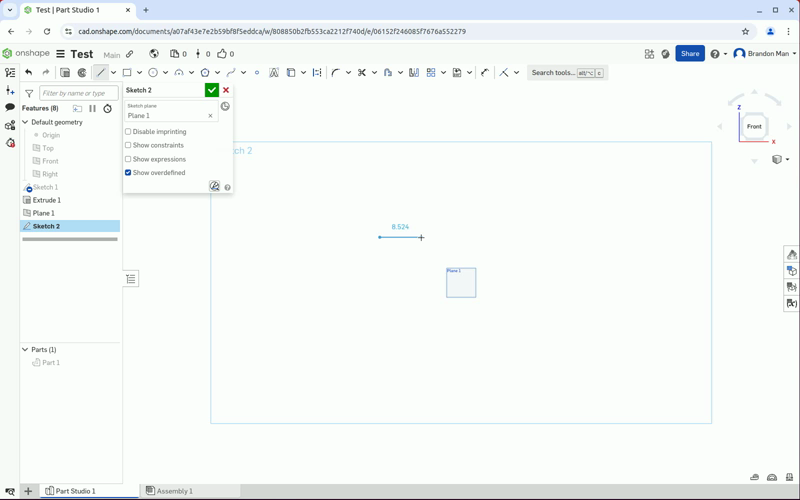
key_down(shift)
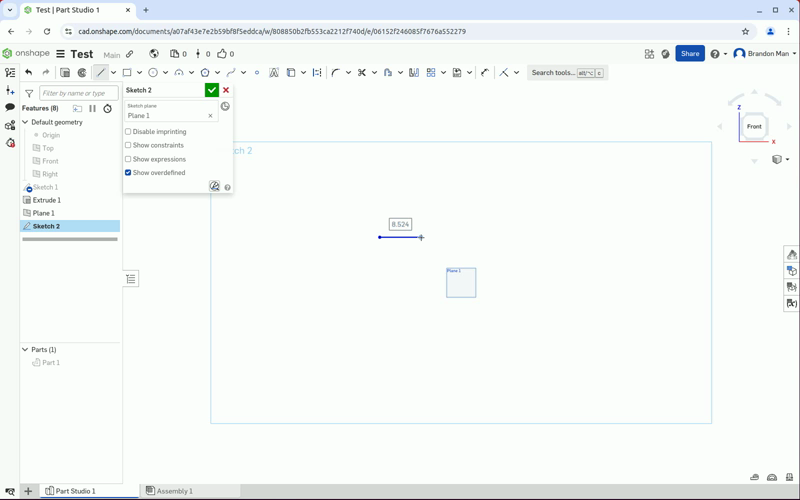
mouse_move(421, 174)
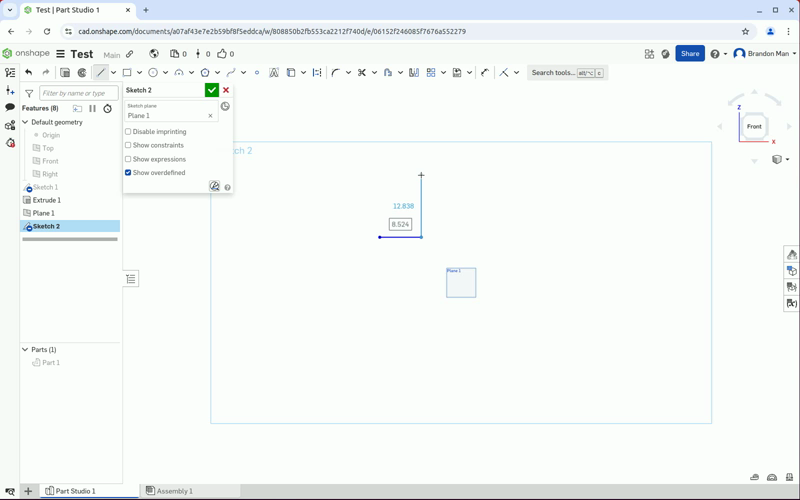
click(421, 174)
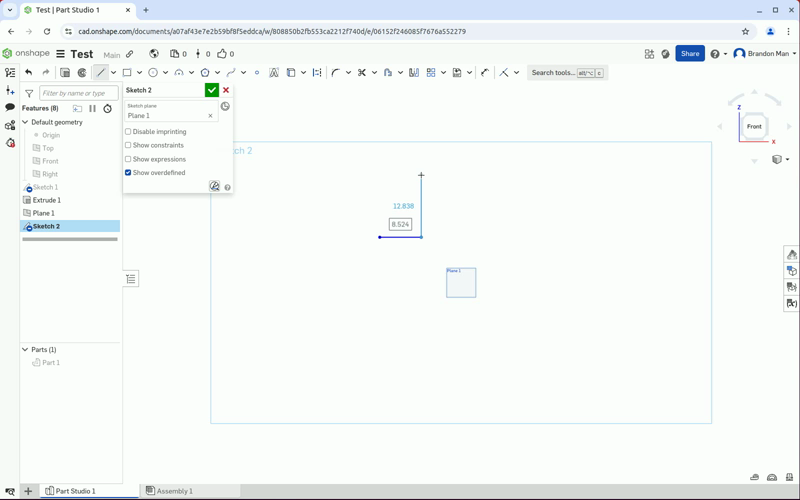
key_up(shift)
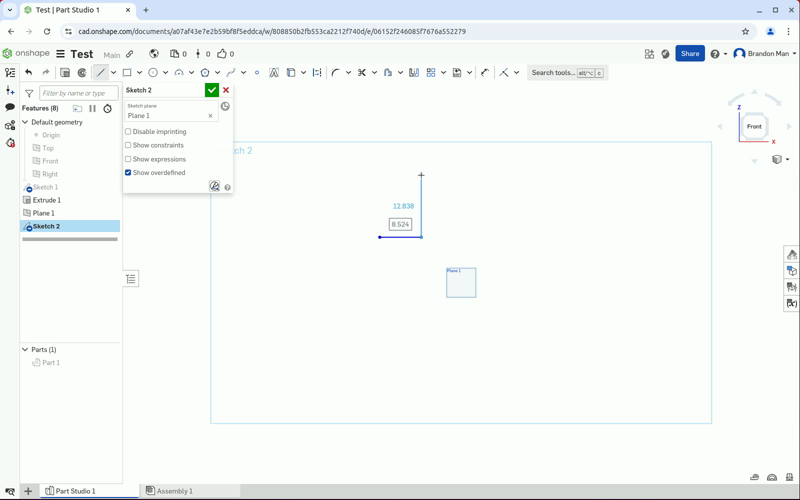
key_down(shift)
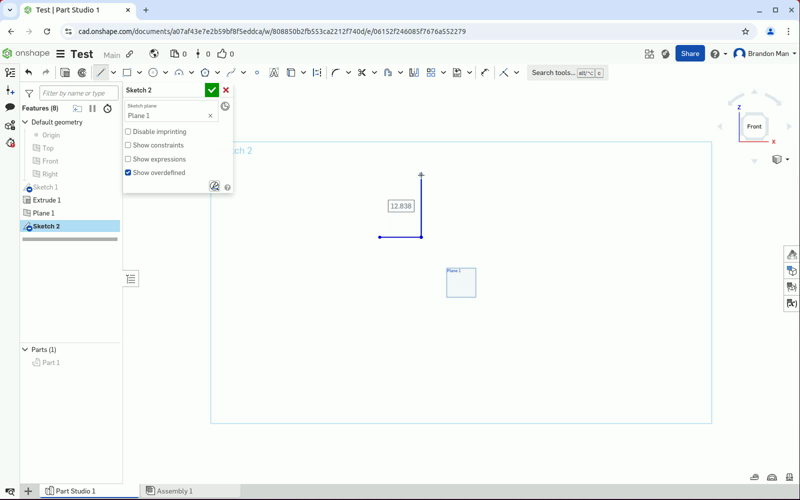
mouse_move(451, 174)
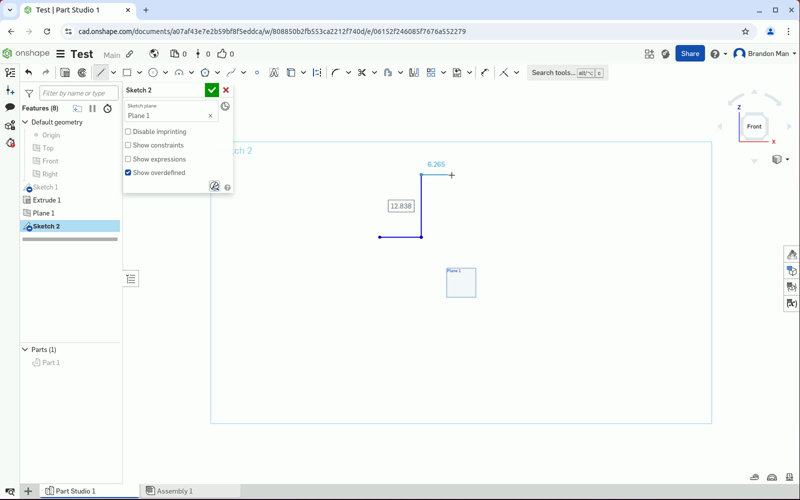
mouse_move(379, 174)
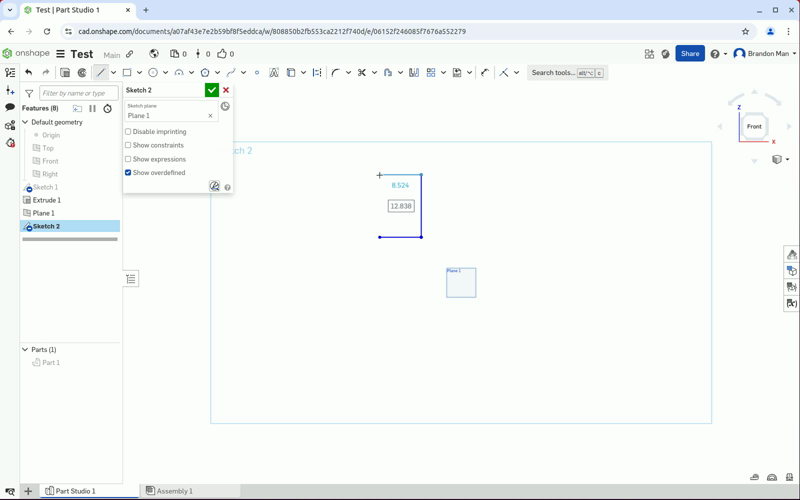
click(379, 174)
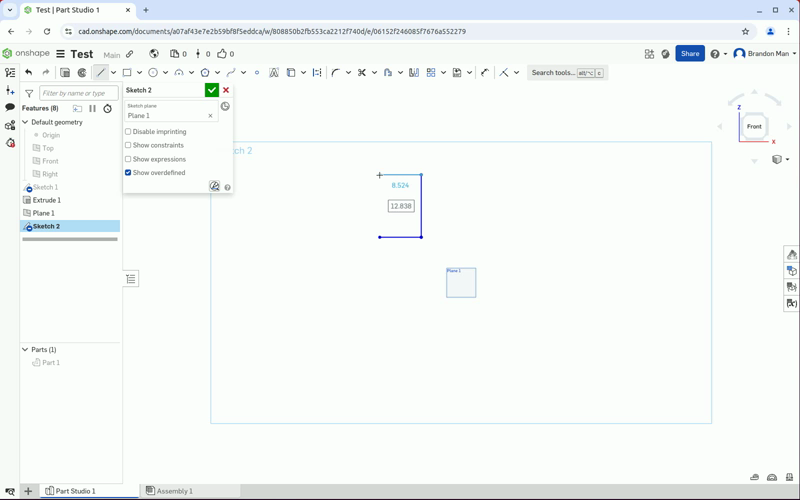
key_up(shift)
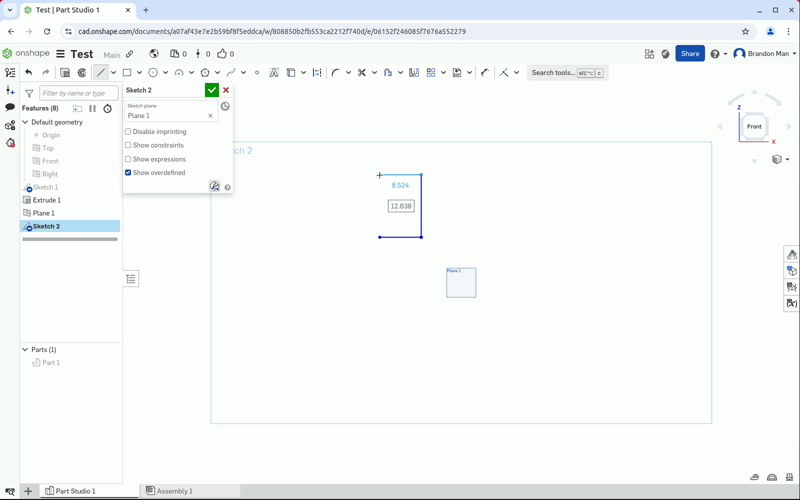
key_down(shift)
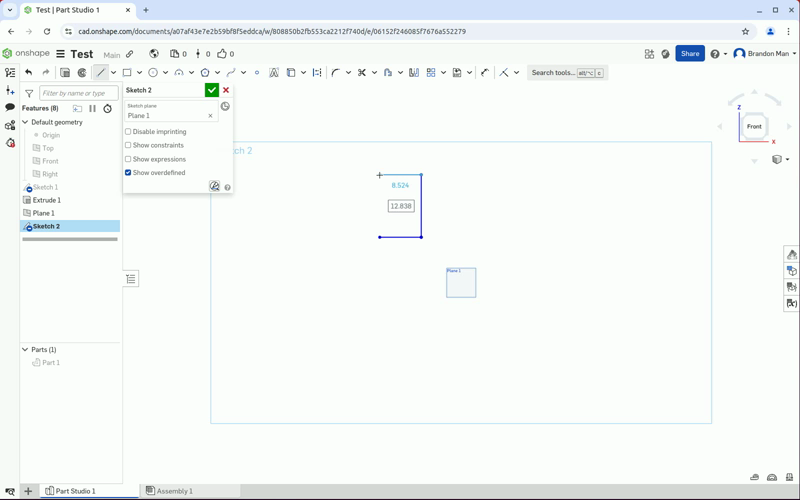
mouse_move(379, 237)
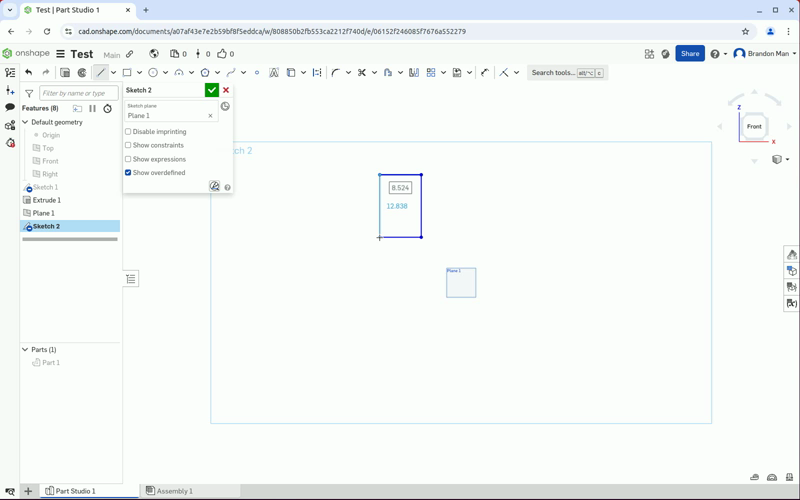
key_up(shift)
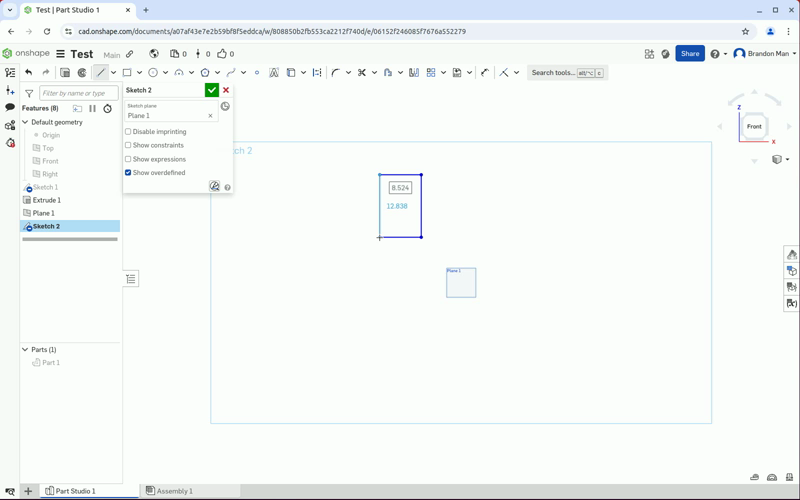
click(379, 237)
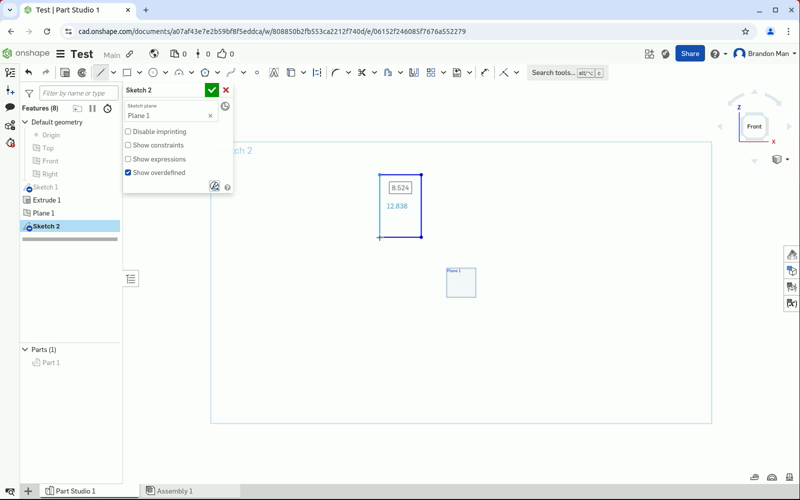
key(esc)
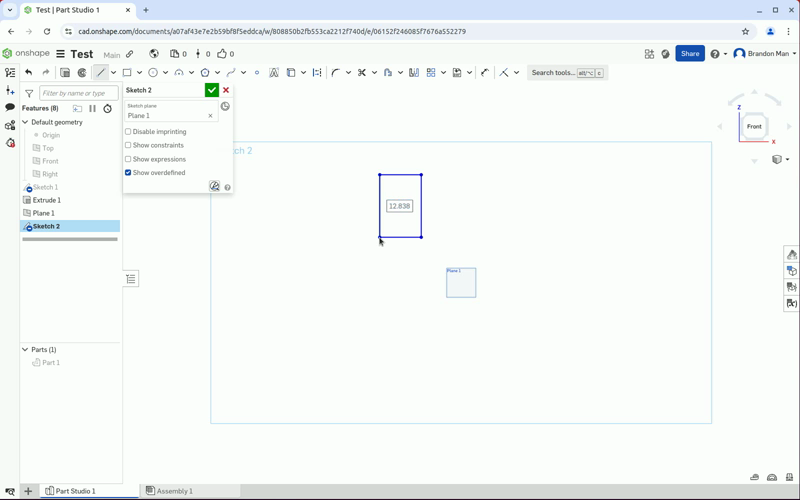
mouse_move(393, 206)
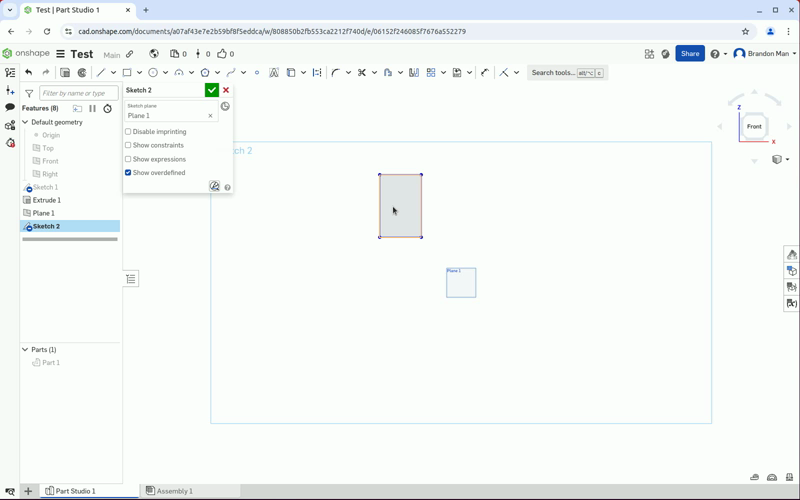
click(393, 206)
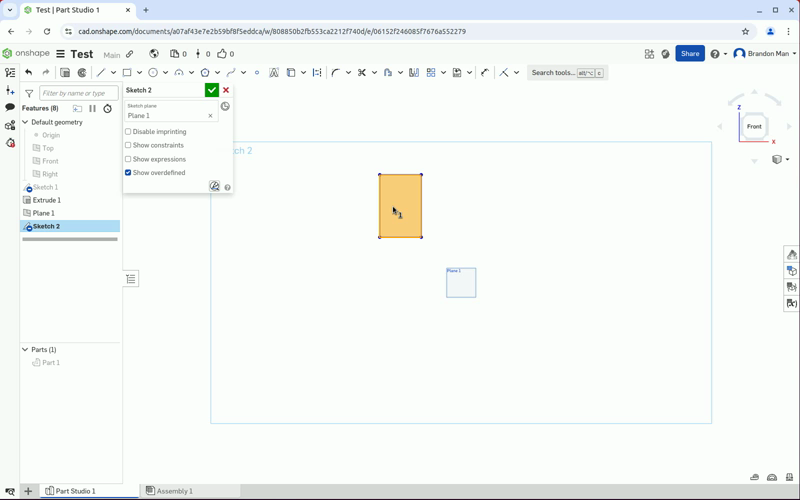
mouse_move(73, 352)
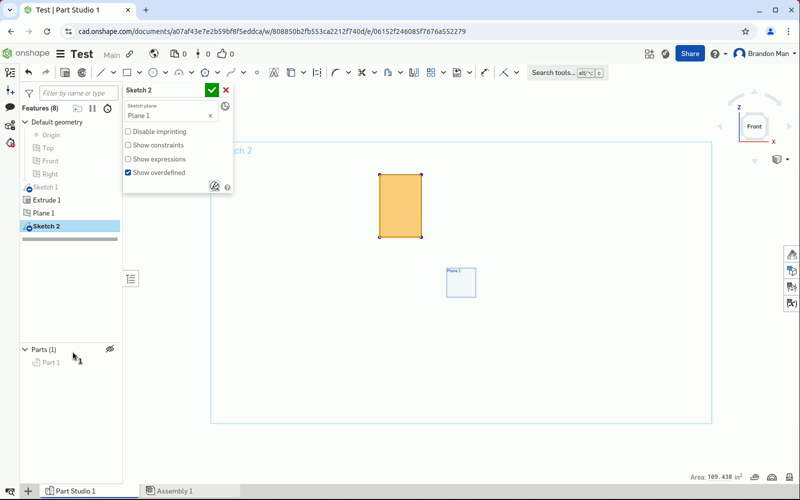
key(shift+y)
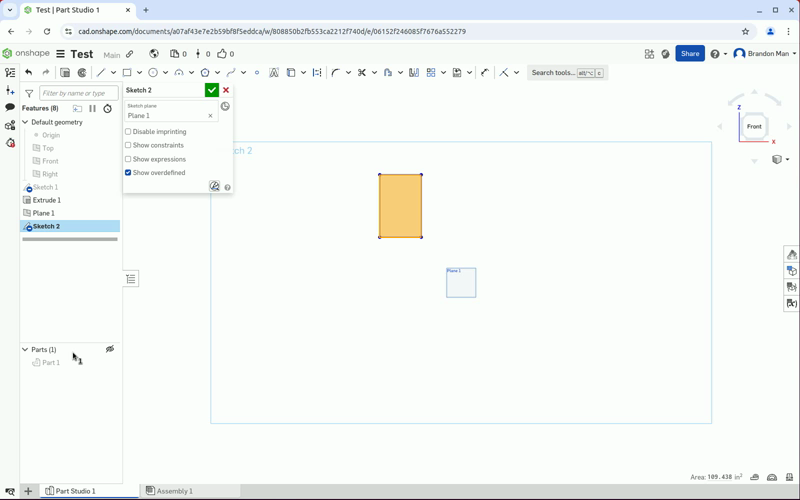
key(shift+e)
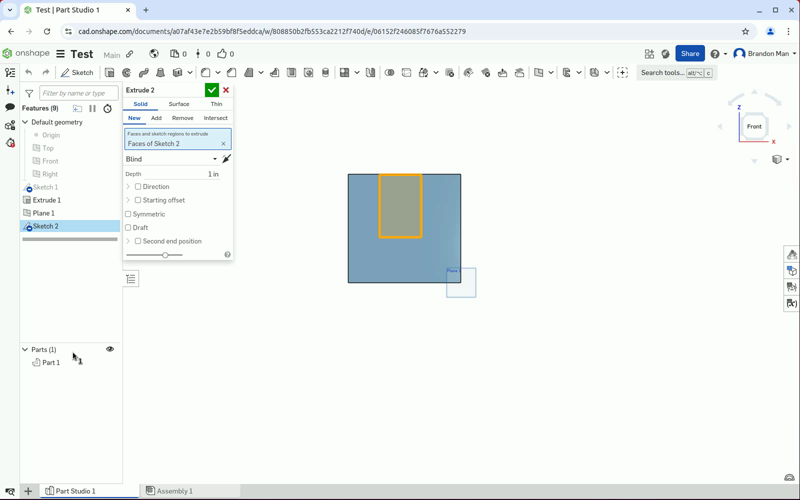
mouse_move(143, 106)
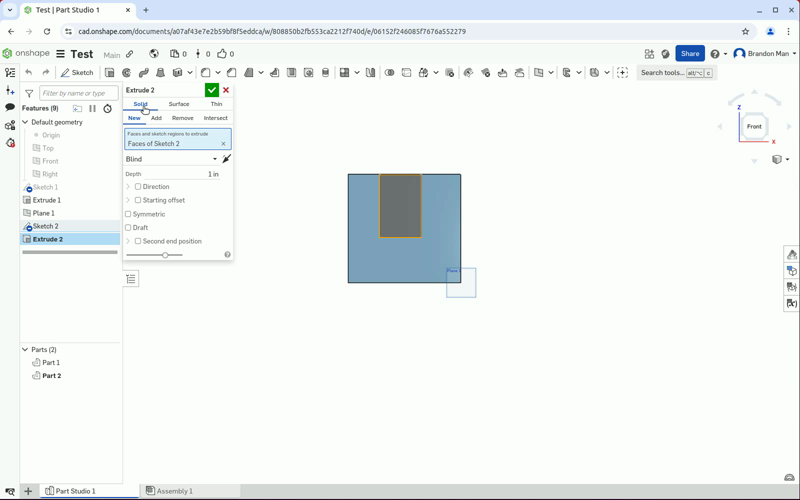
click(143, 106)
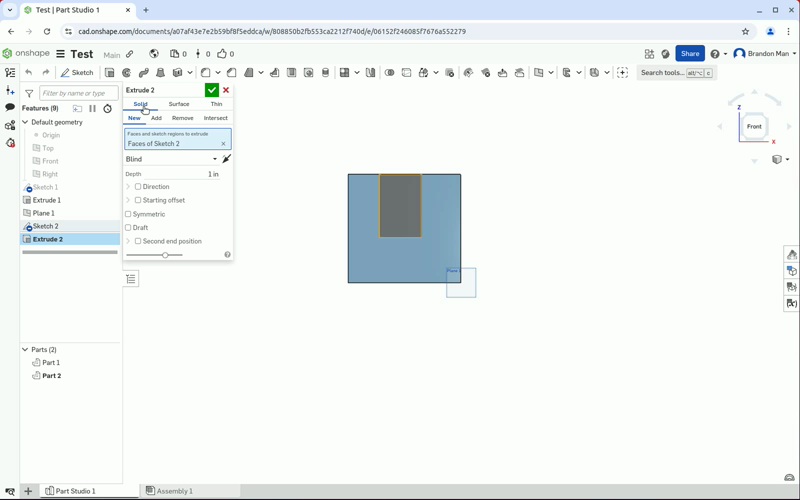
mouse_move(186, 120)
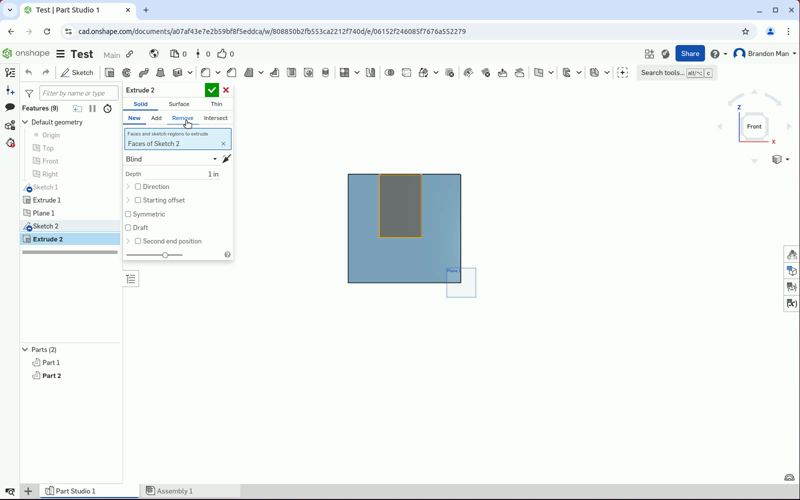
click(186, 120)
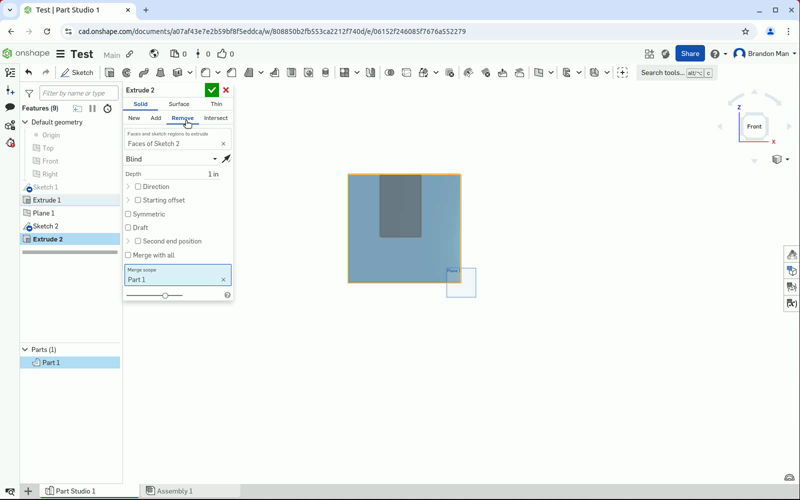
key(tab, 4)
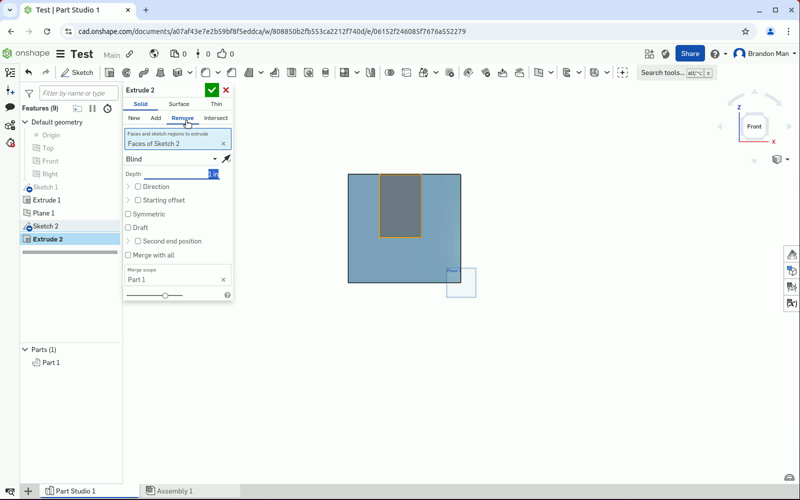
text(22.386)
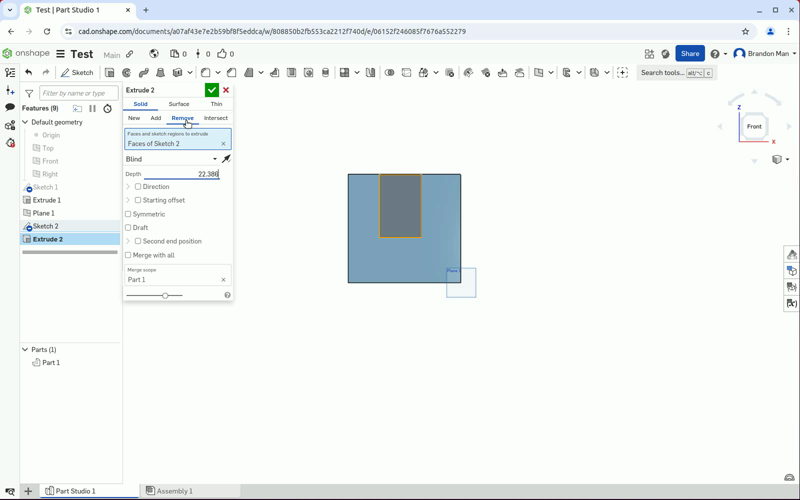
key(tab, 6)
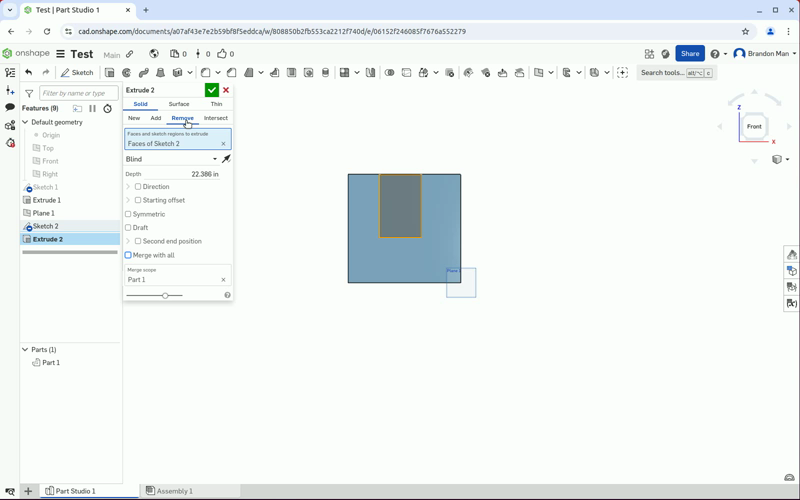
key(space)
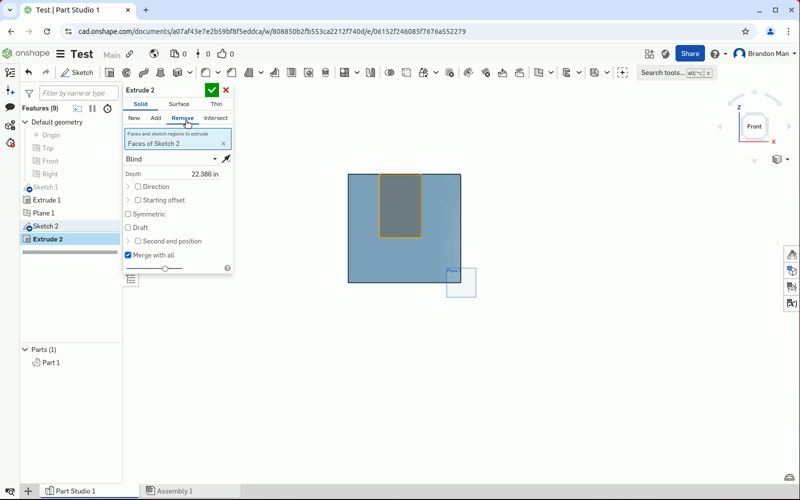
key(enter)
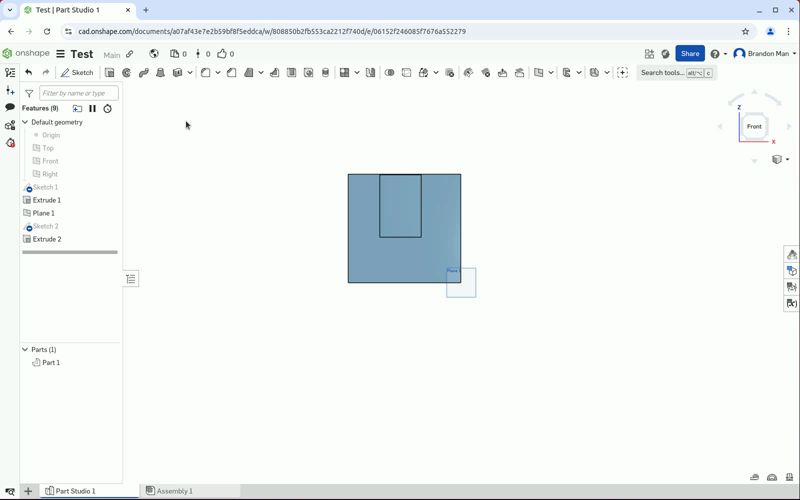
key(shift+h)
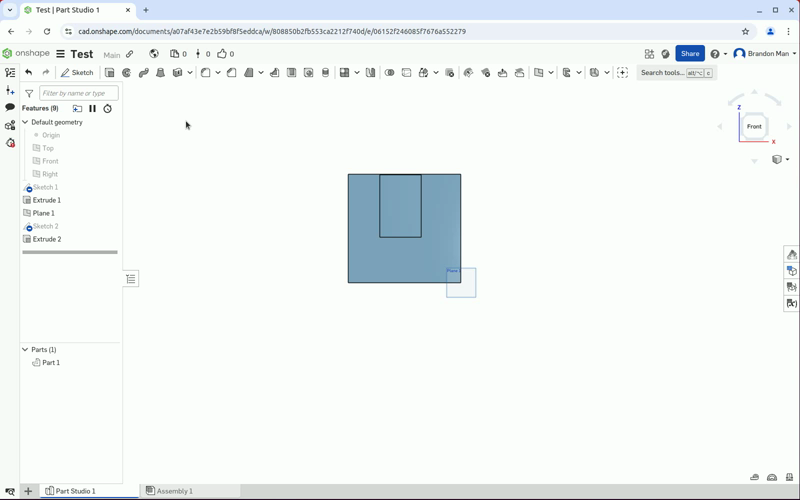
key(shift+h)
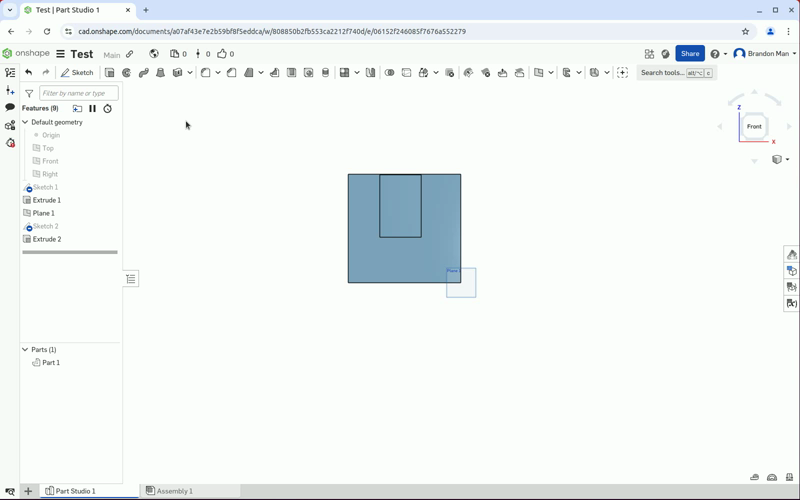
key(shift+7)
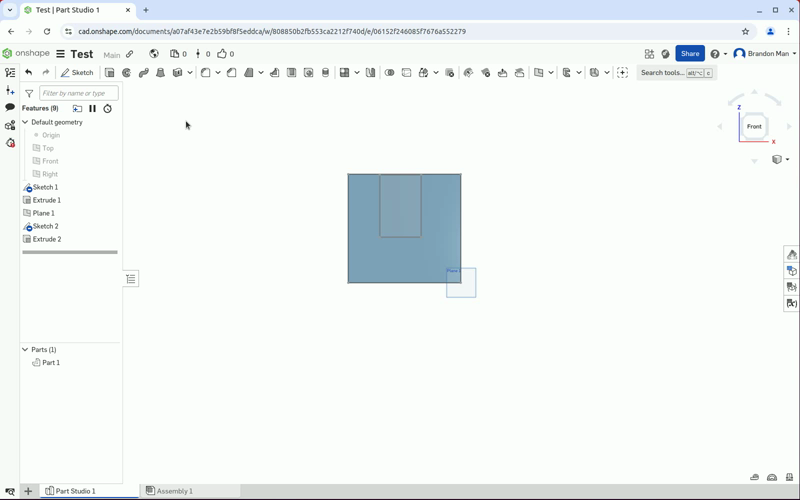
key(left, 2)
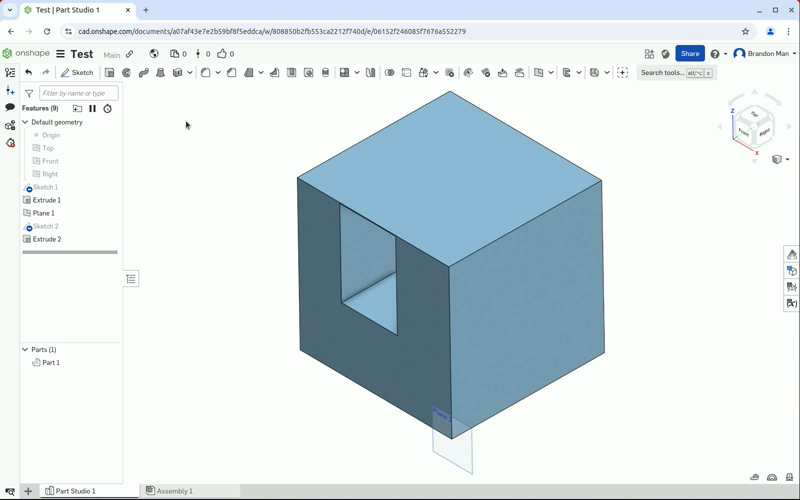
key(down, 2)
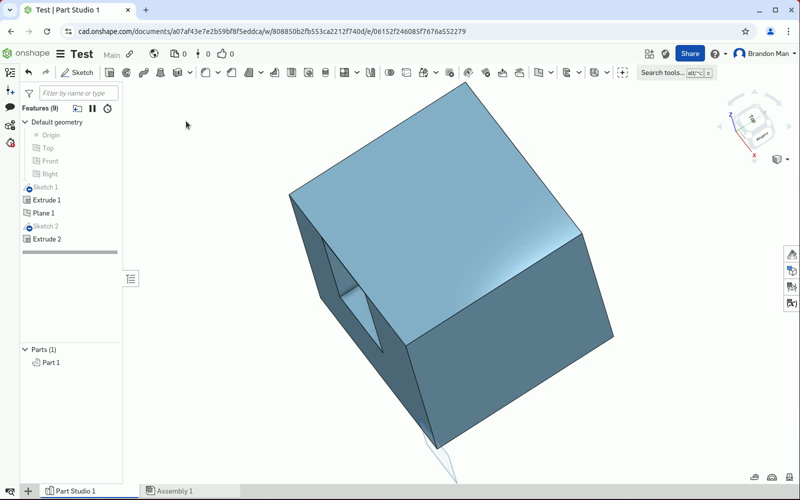
key(up, 2)
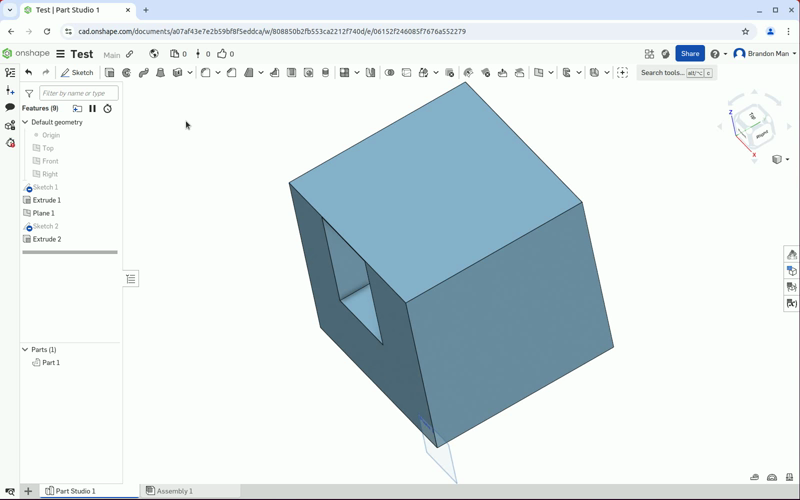
key(right, 2)
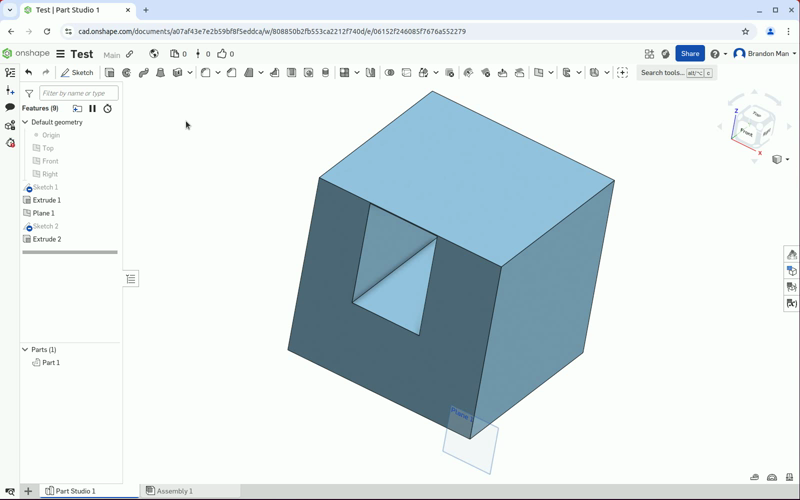
mouse_move(73, 189)
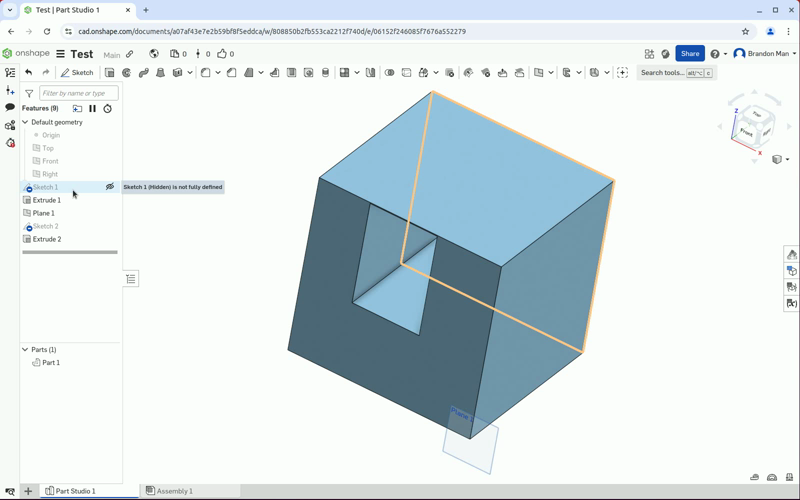
click(73, 189)